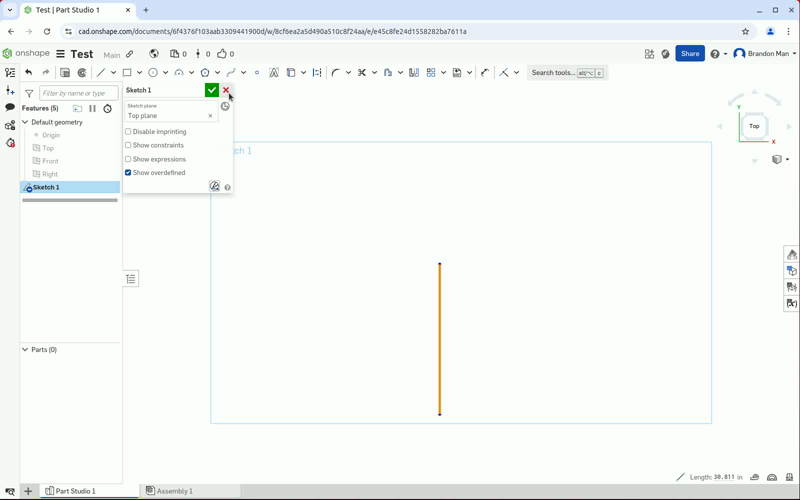
key(shift+h)
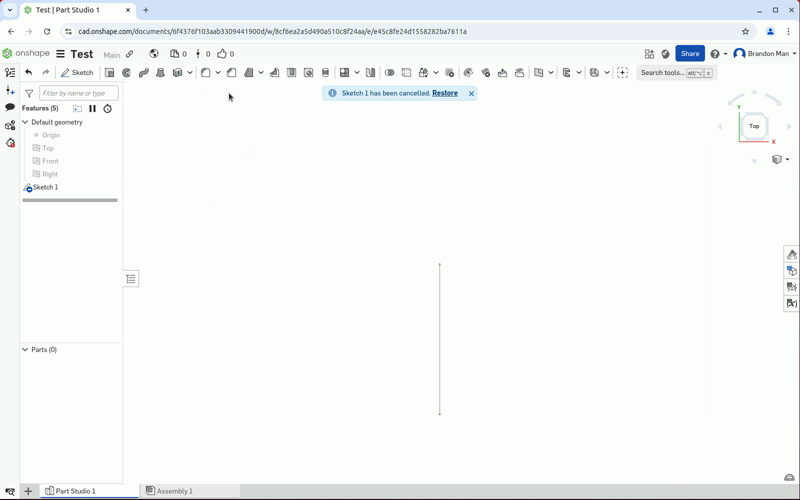
mouse_move(73, 352)
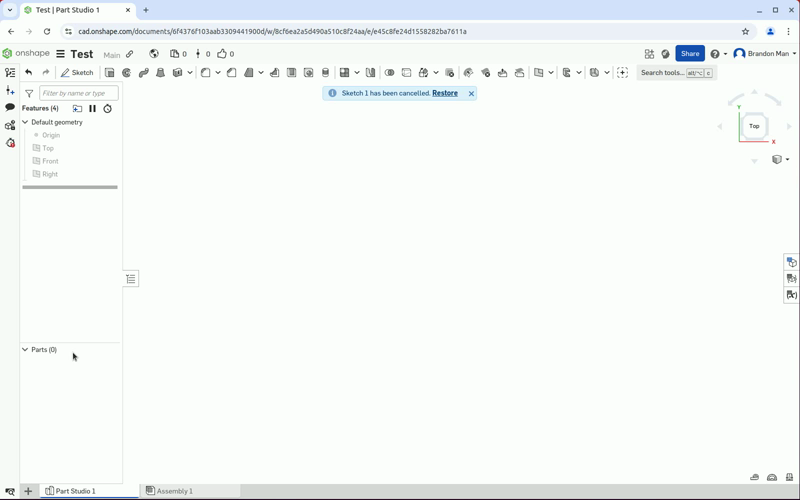
key(y)
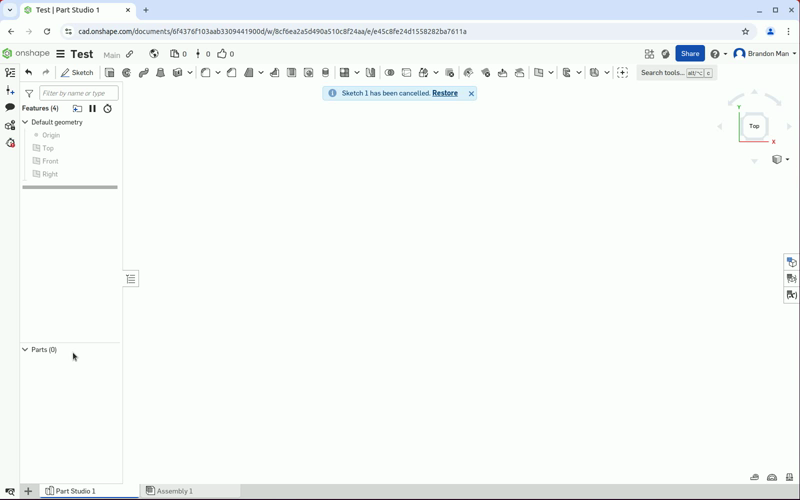
key(shift+p)
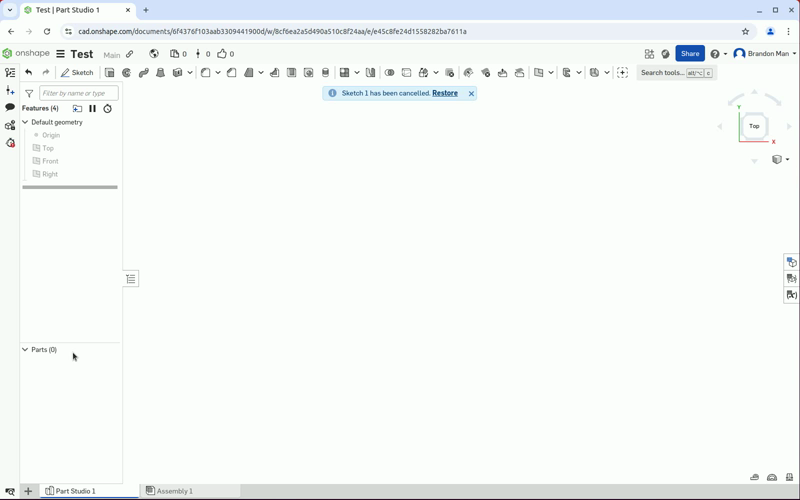
key(space)
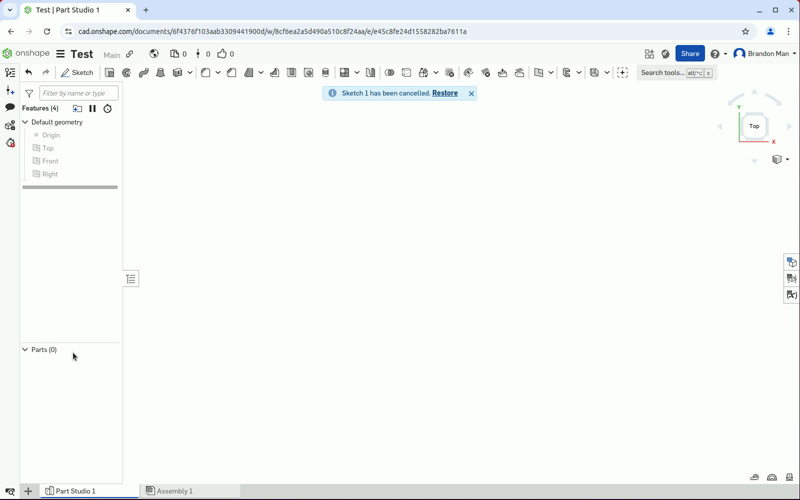
key_down(shift)
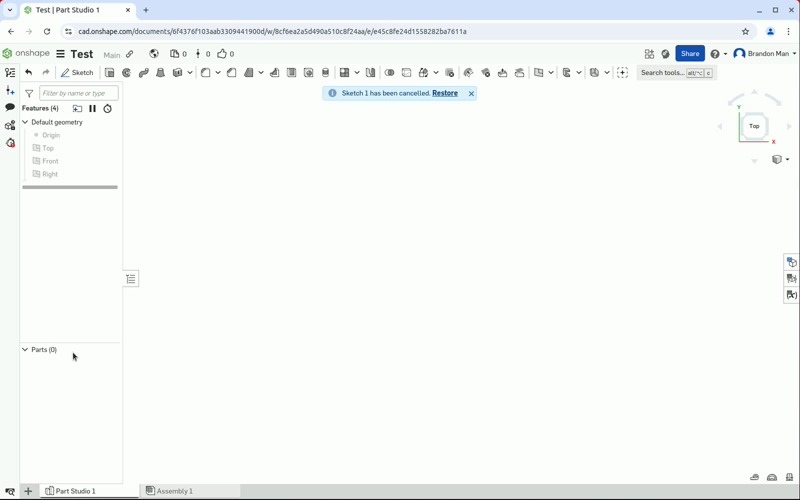
key(up)
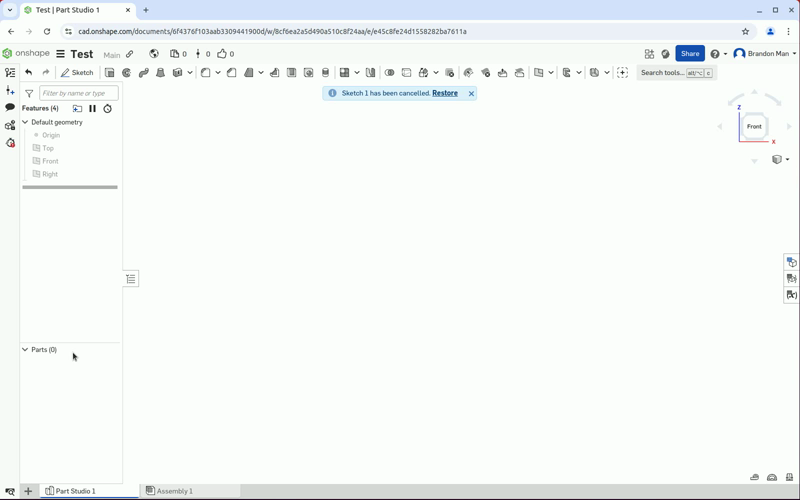
key_up(shift)
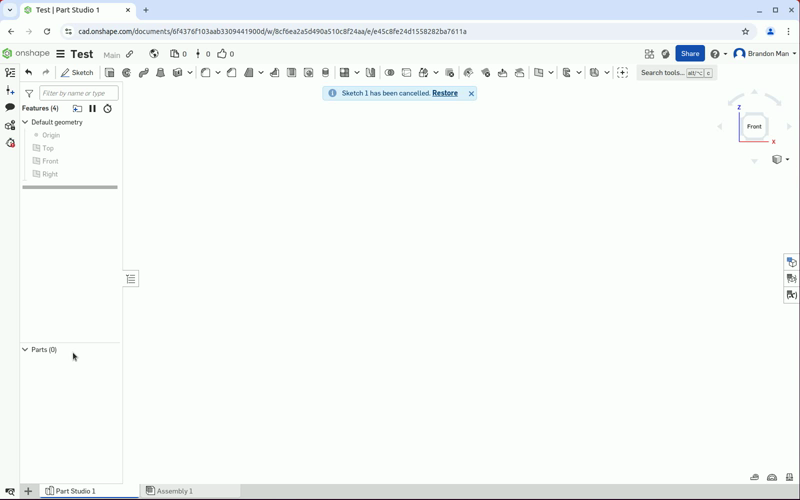
mouse_move(73, 352)
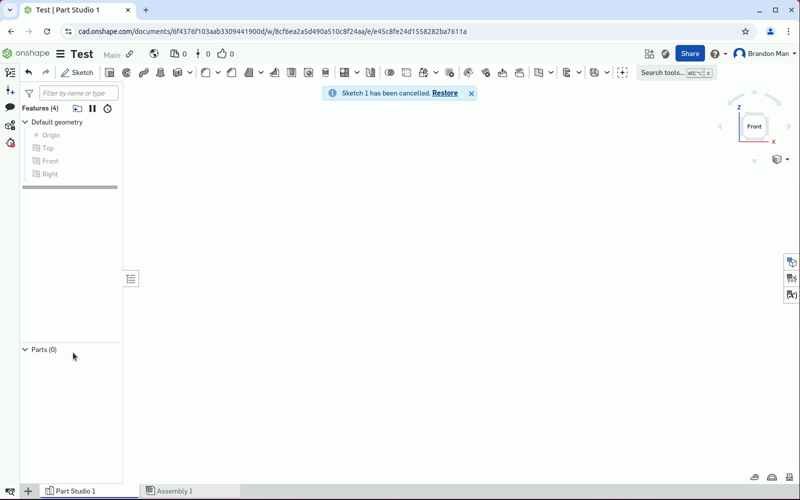
key(shift+y)
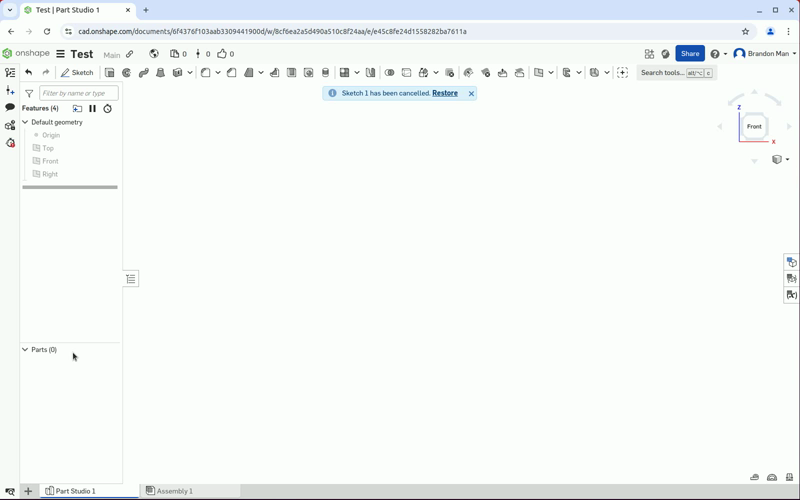
key(shift+s)
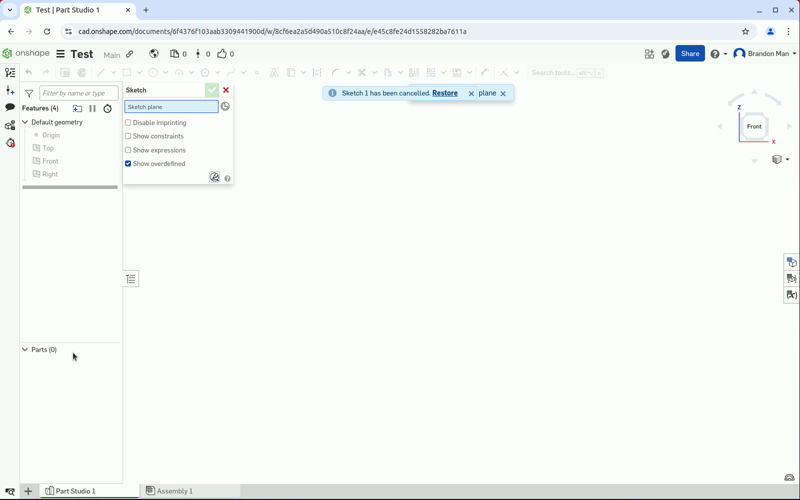
mouse_move(73, 163)
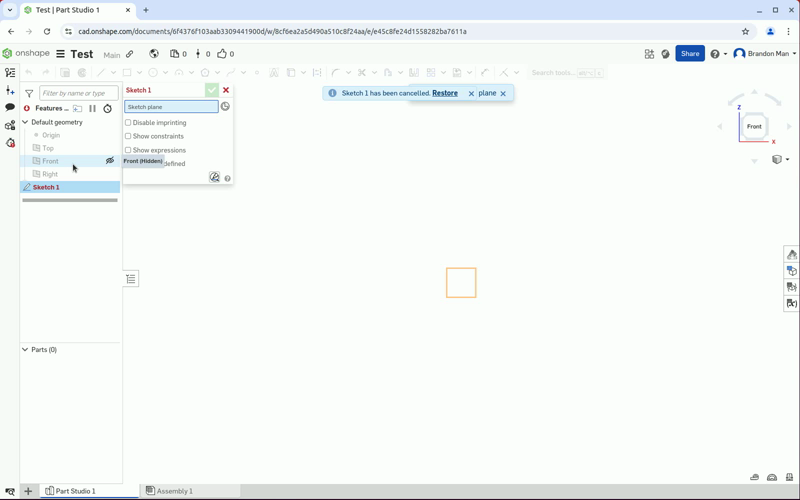
click(73, 163)
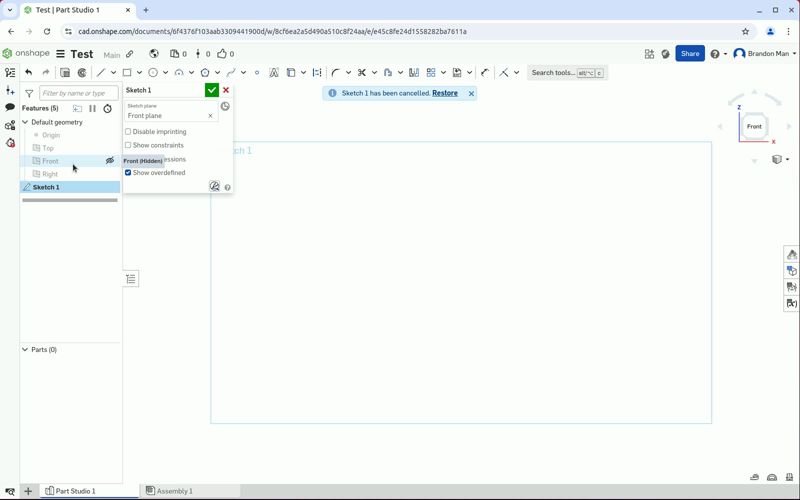
mouse_move(73, 352)
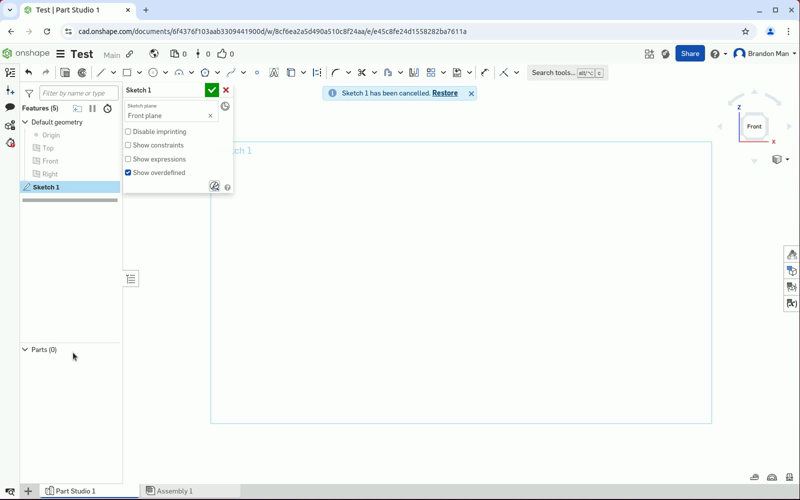
key(y)
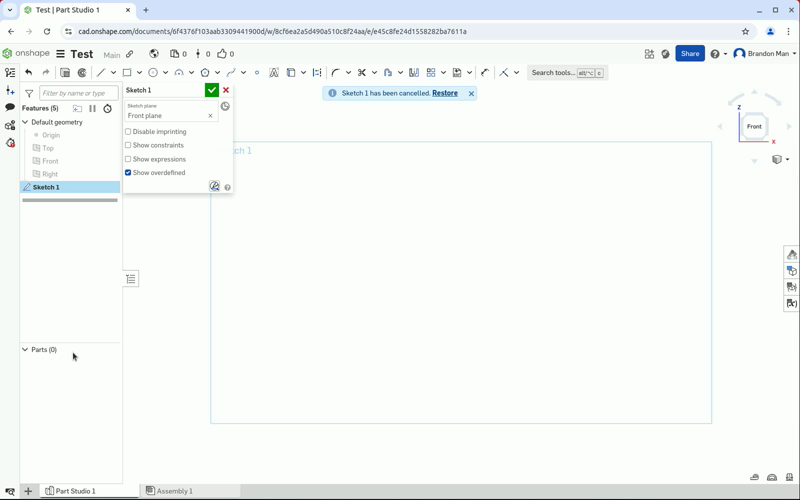
key(l)
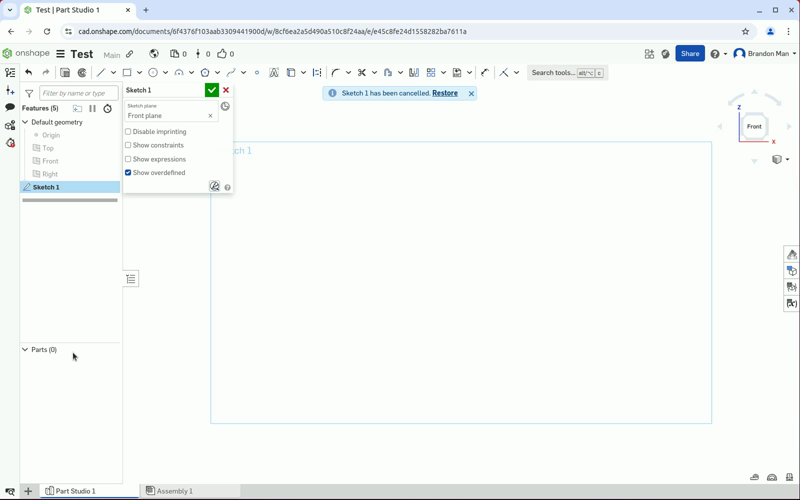
key_down(shift)
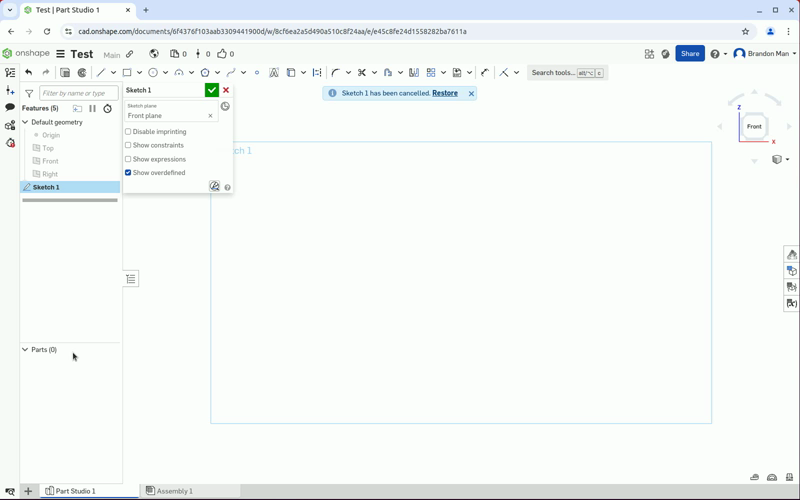
mouse_move(388, 381)
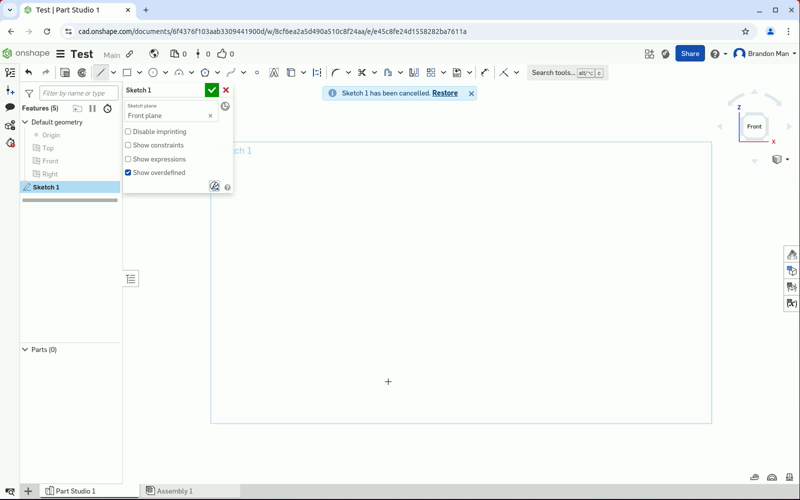
click(388, 381)
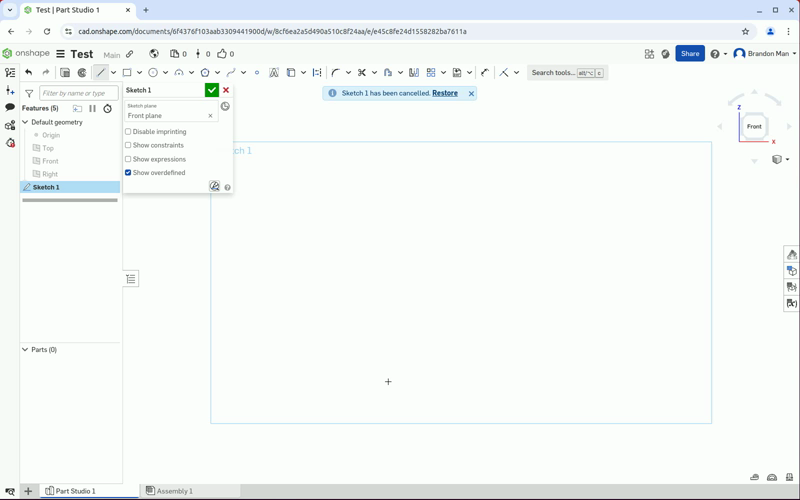
key_up(shift)
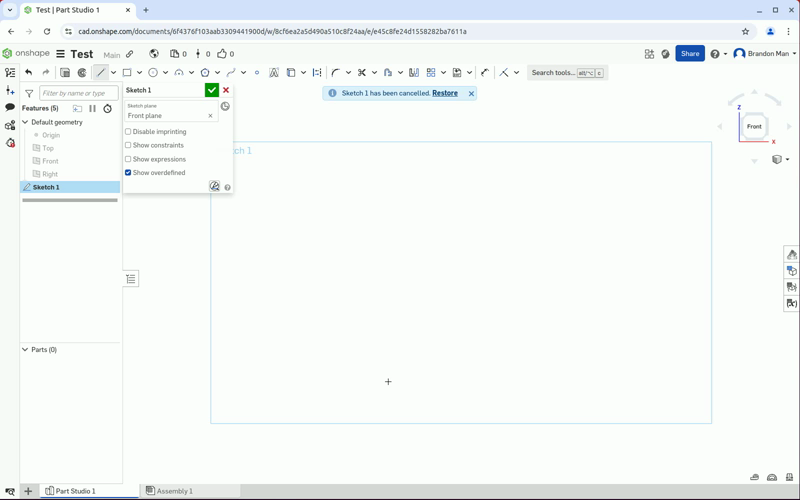
key_down(shift)
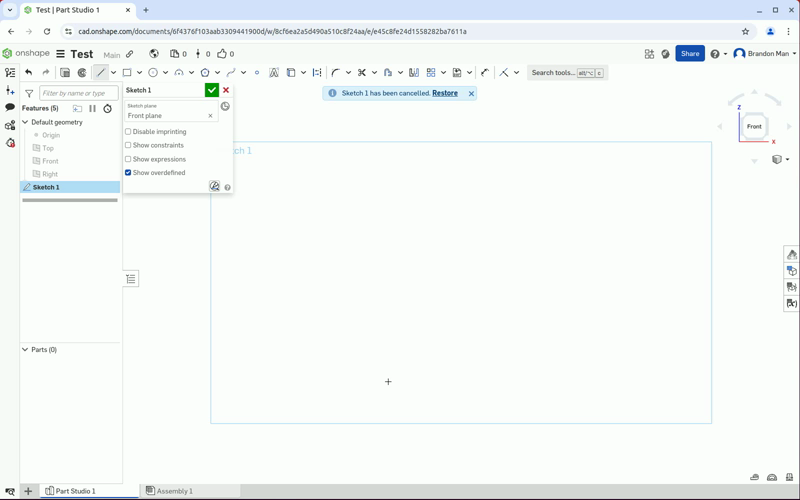
mouse_move(571, 381)
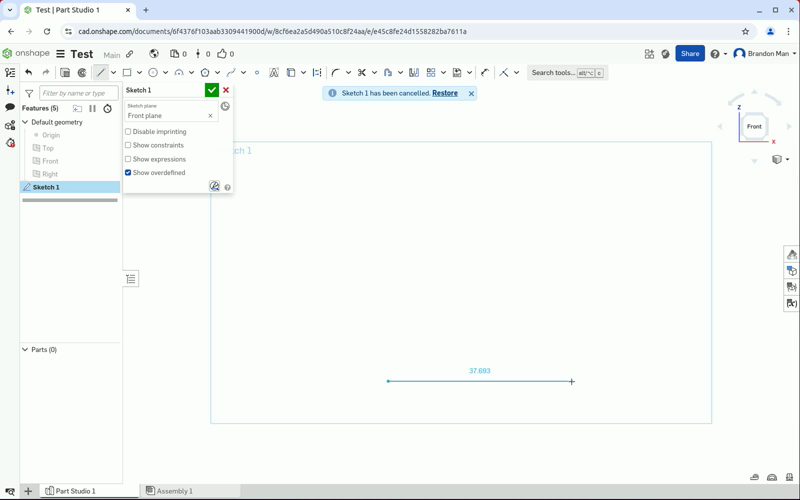
click(571, 381)
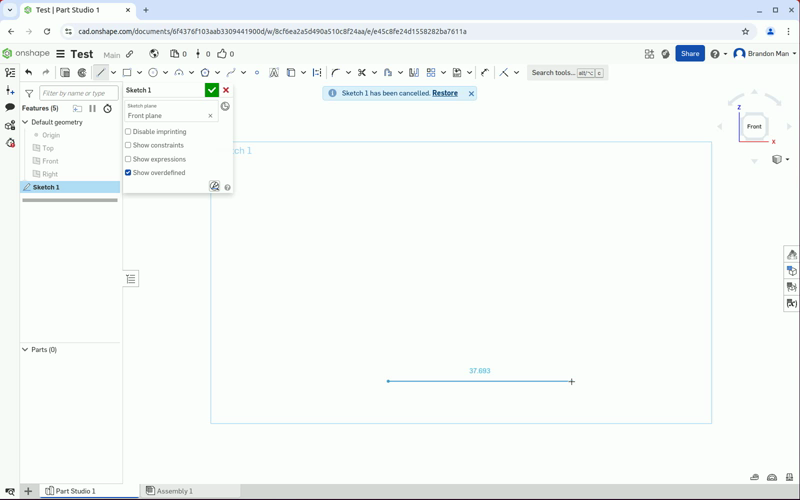
key_up(shift)
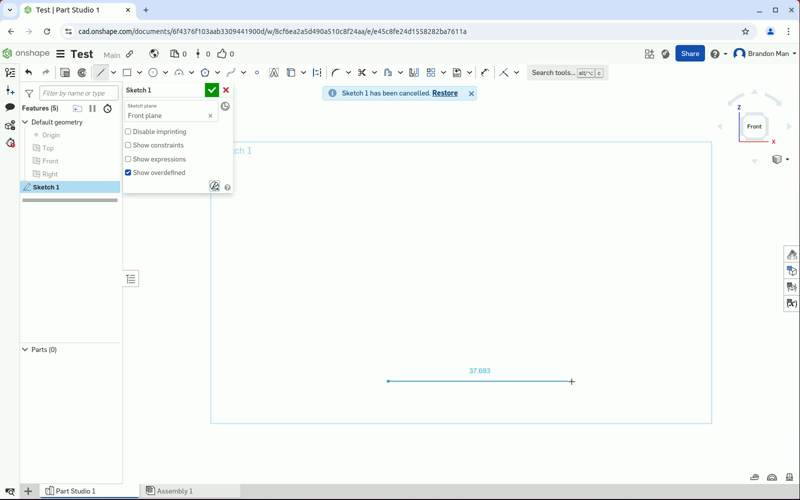
key_down(shift)
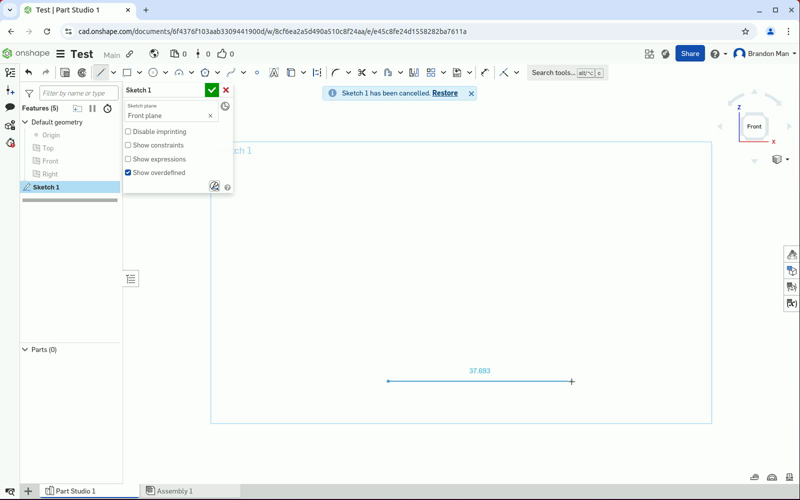
mouse_move(571, 178)
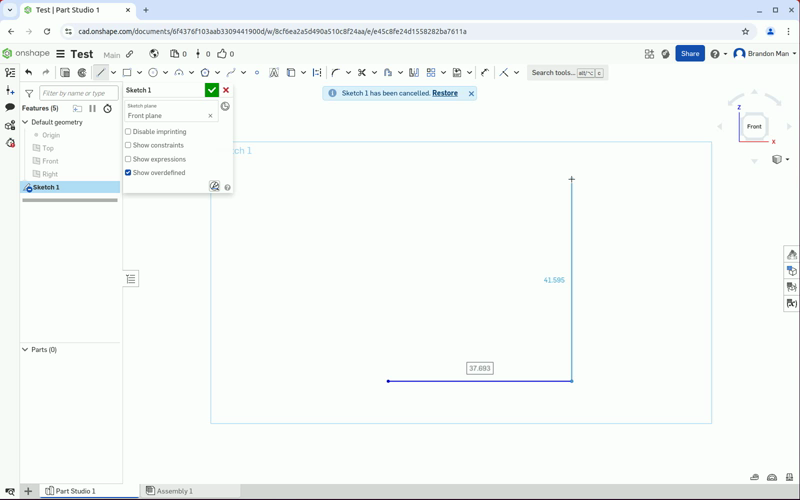
click(571, 178)
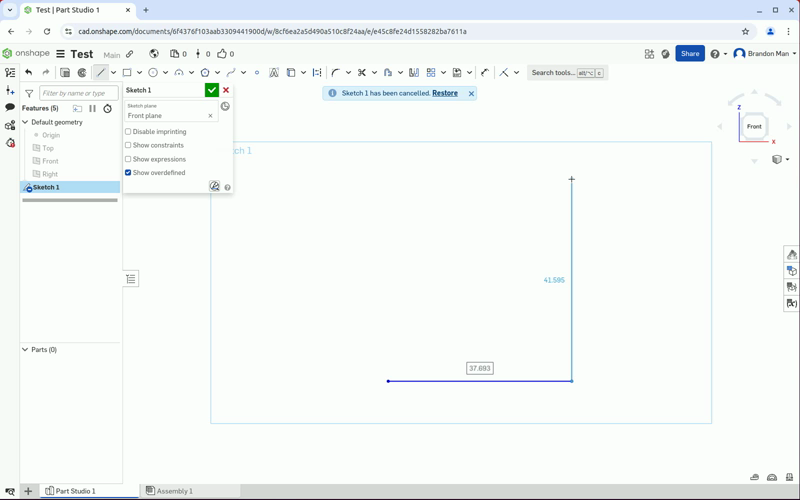
key_up(shift)
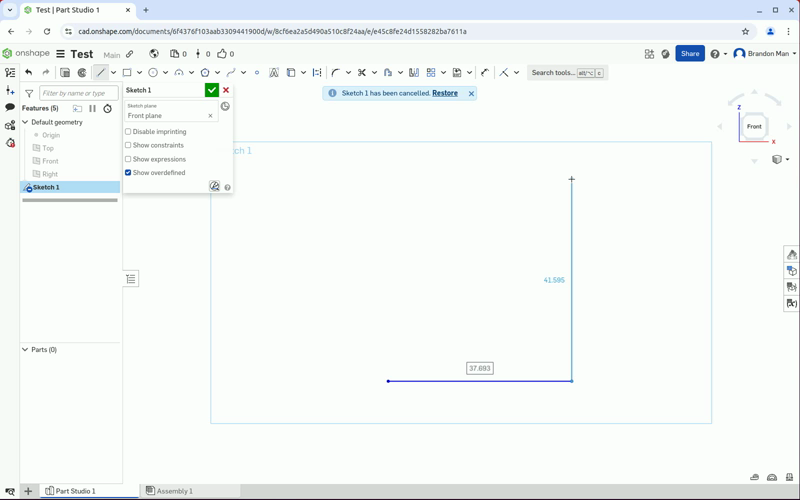
key_down(shift)
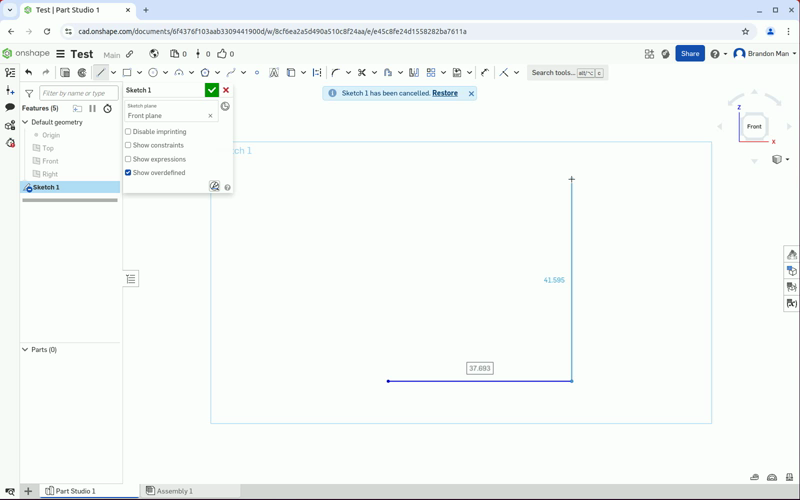
mouse_move(388, 178)
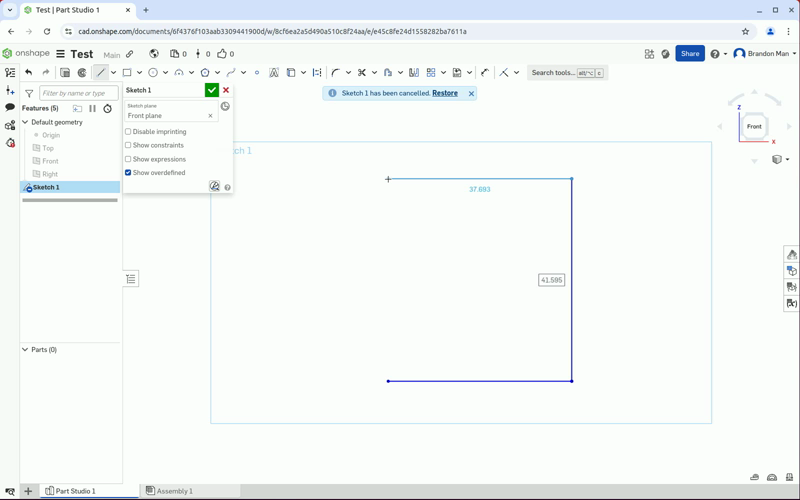
click(388, 178)
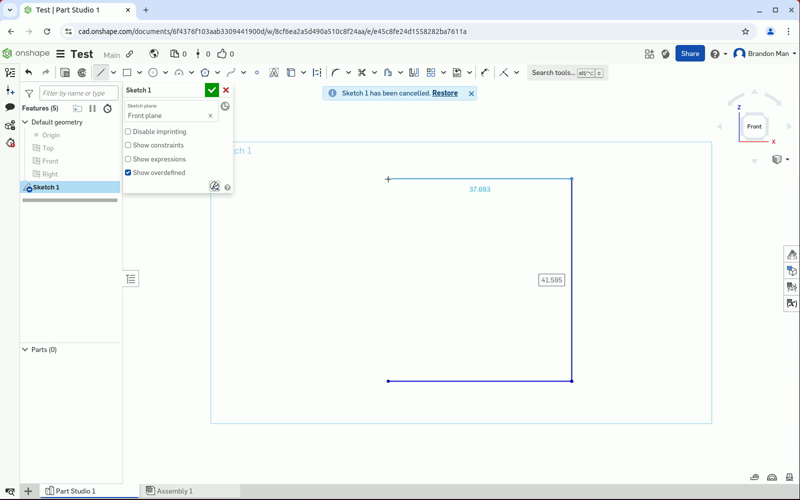
key_up(shift)
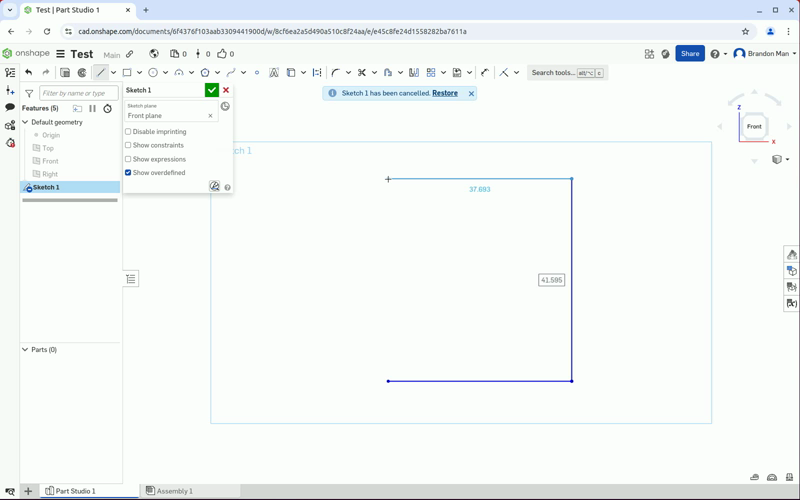
key_down(shift)
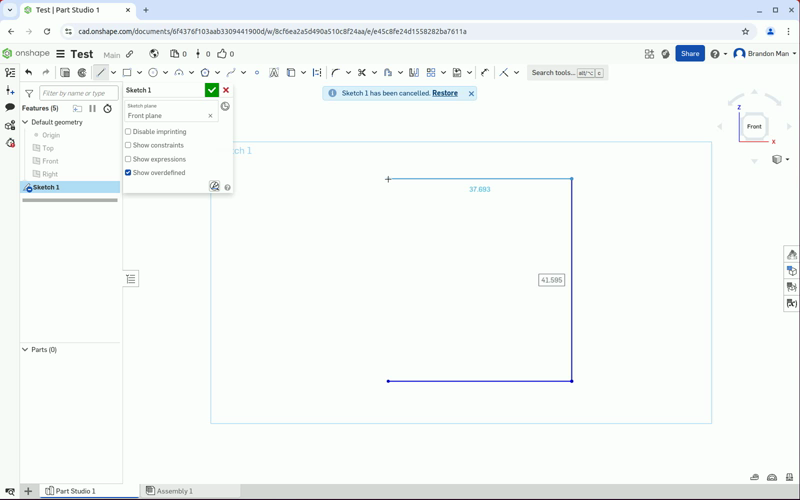
mouse_move(388, 381)
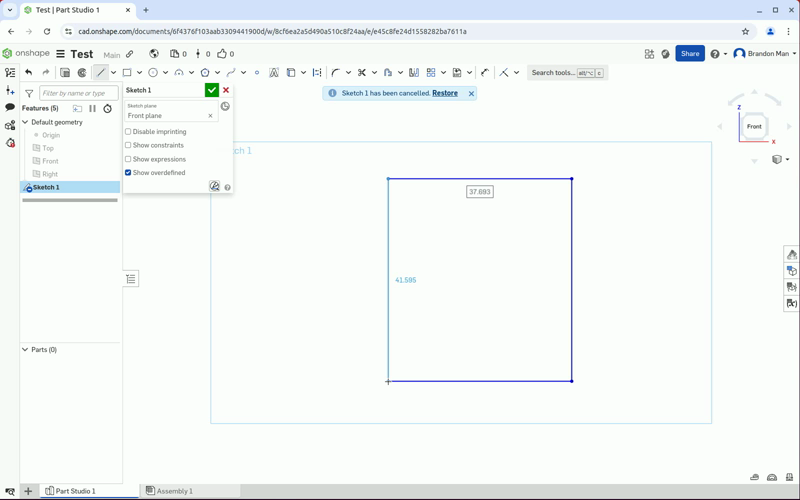
key_up(shift)
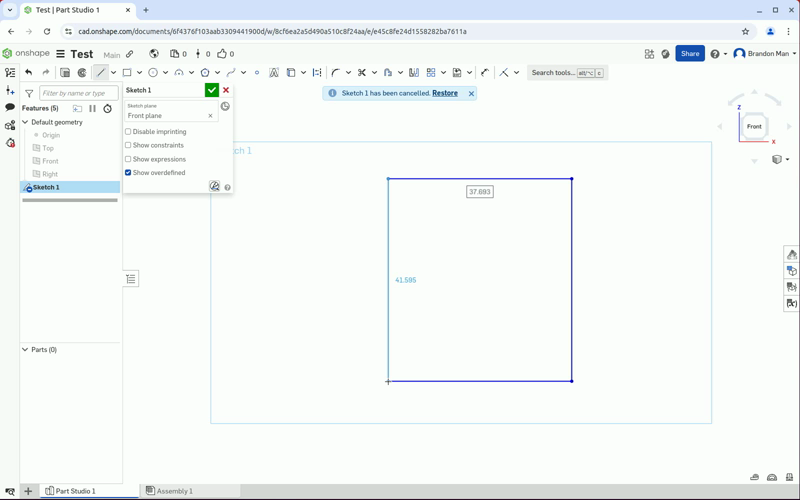
click(388, 381)
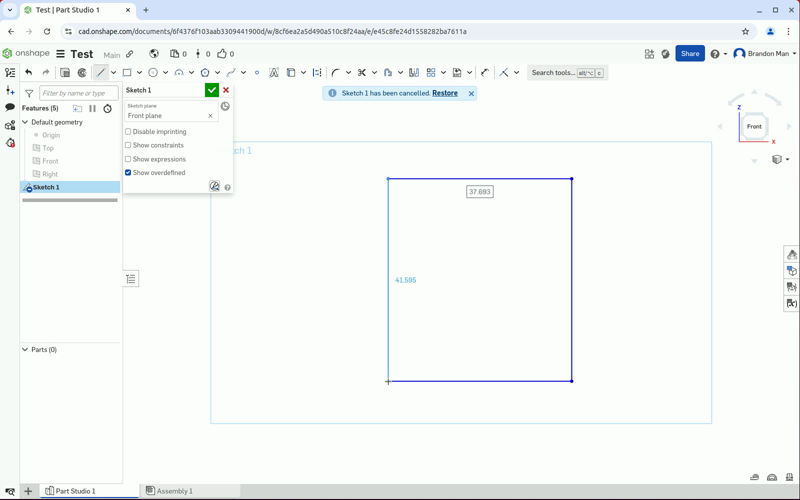
key(esc)
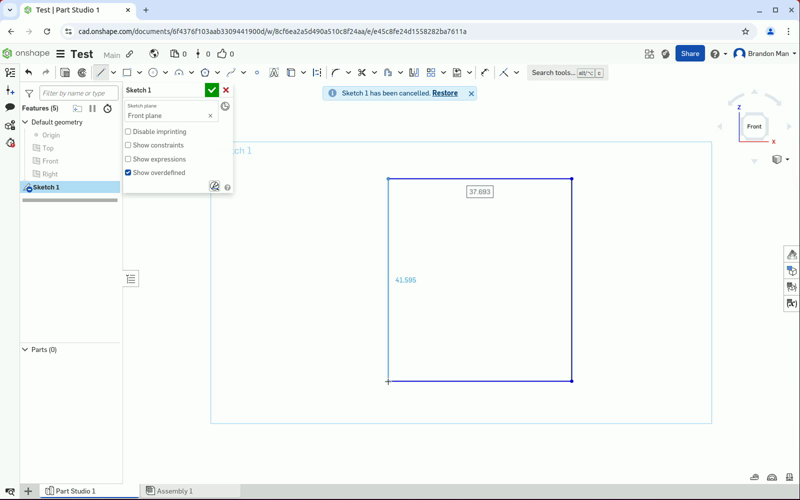
mouse_move(420, 325)
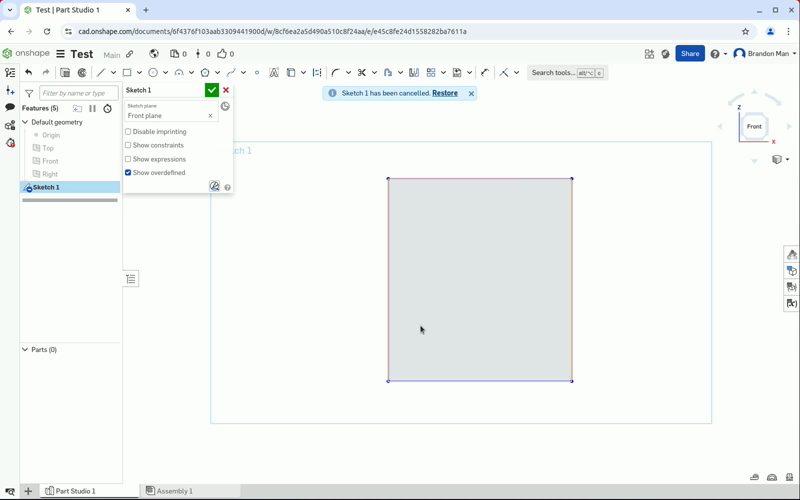
click(420, 325)
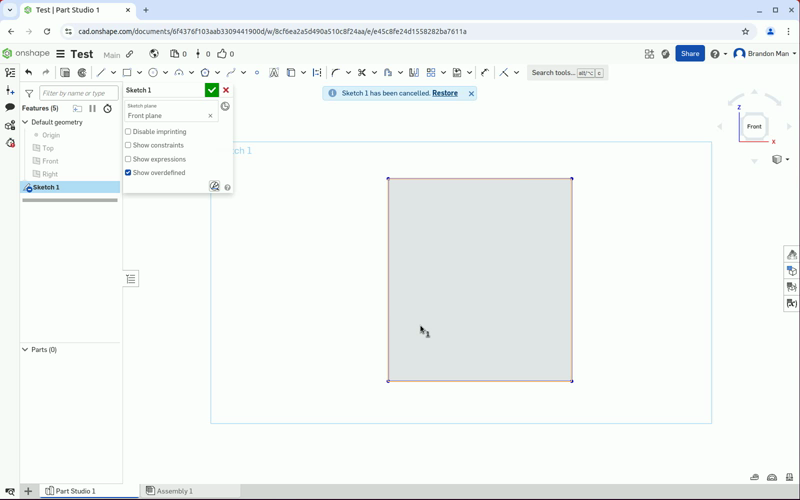
mouse_move(73, 352)
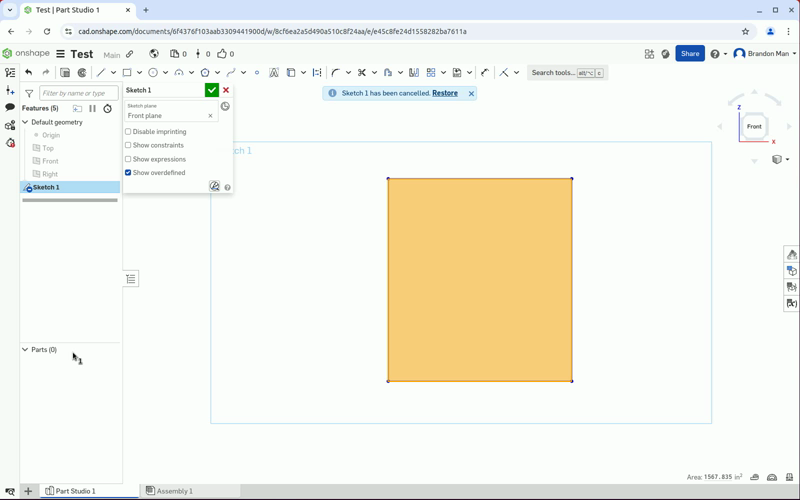
key(shift+y)
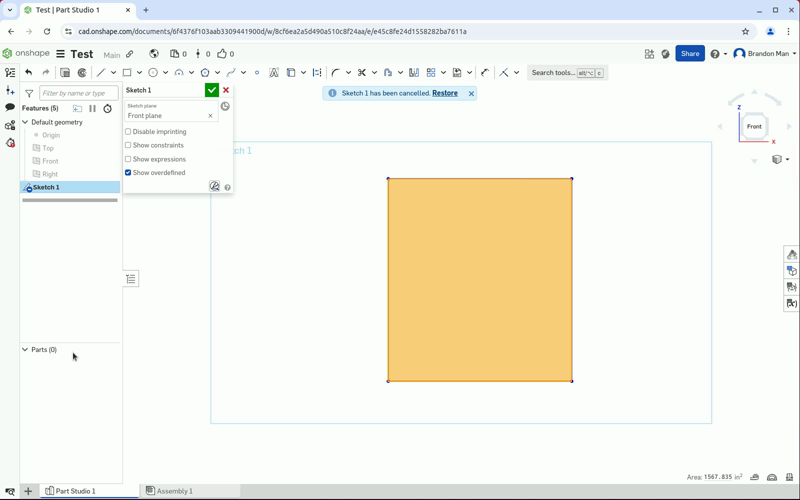
key(shift+e)
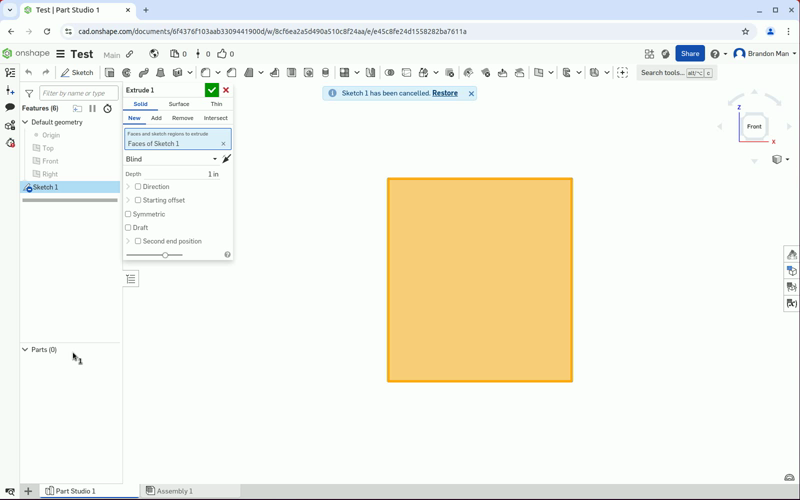
mouse_move(143, 106)
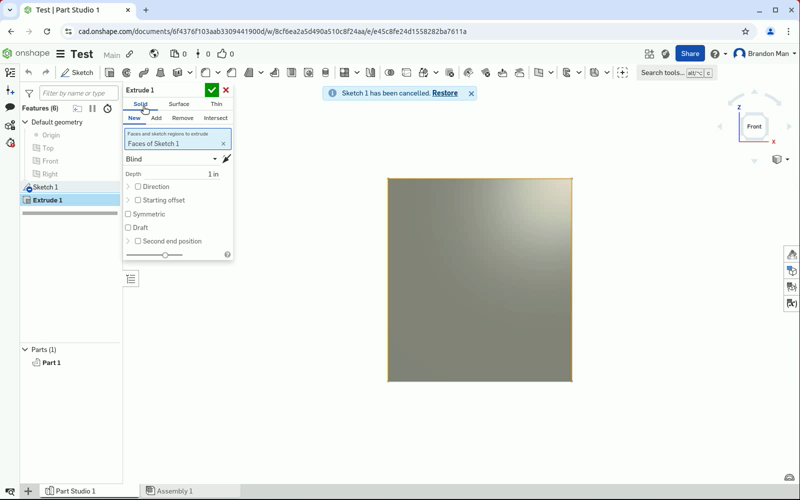
click(143, 106)
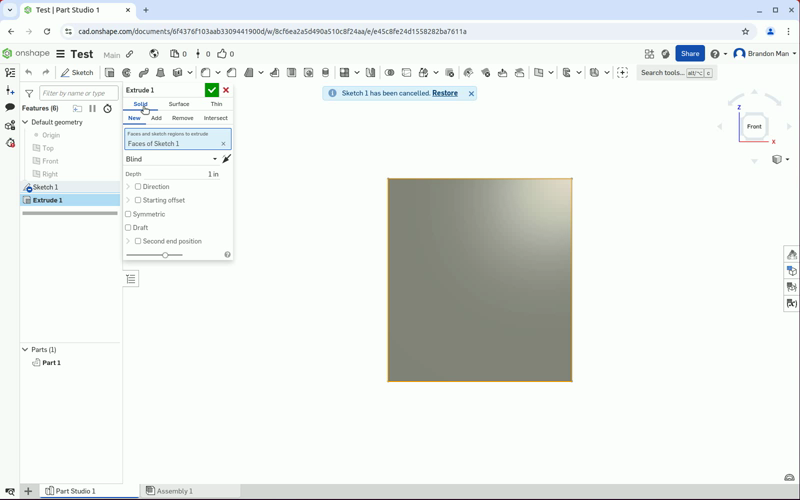
mouse_move(137, 120)
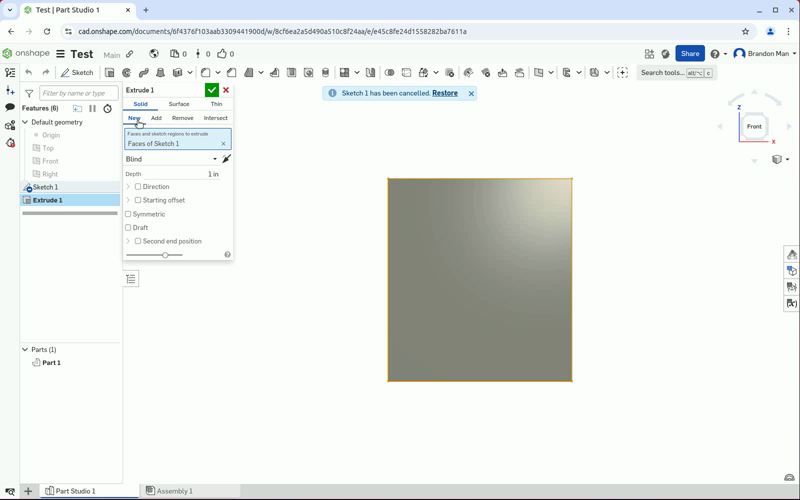
click(137, 120)
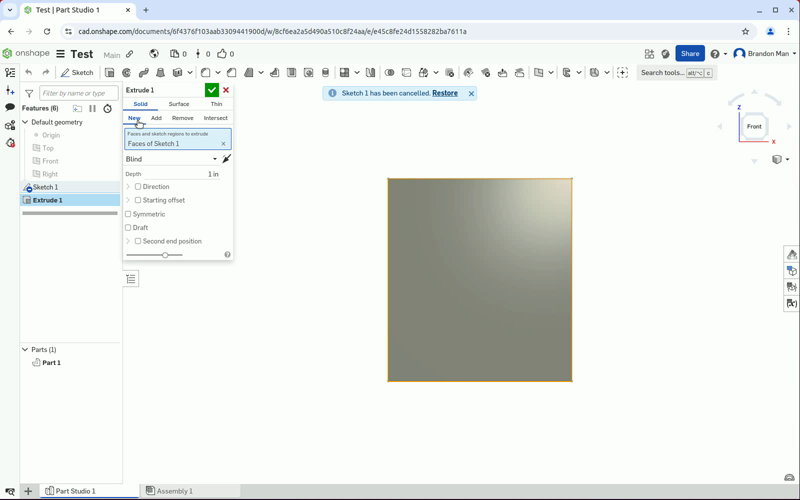
key(tab, 4)
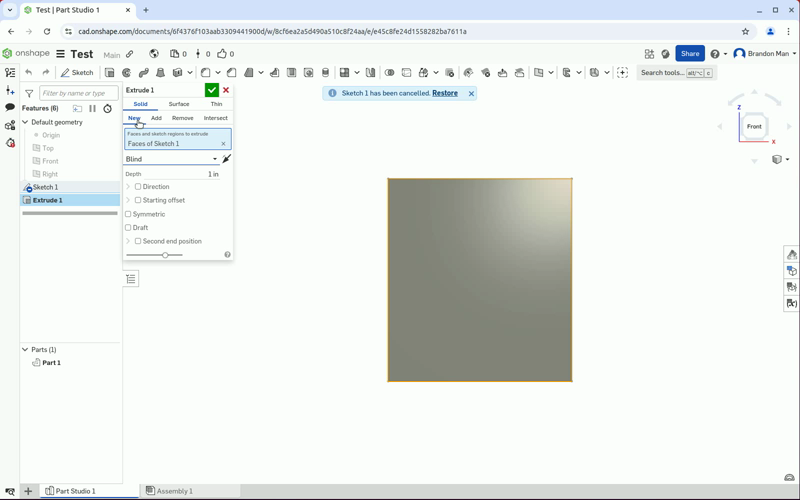
text(19.738)
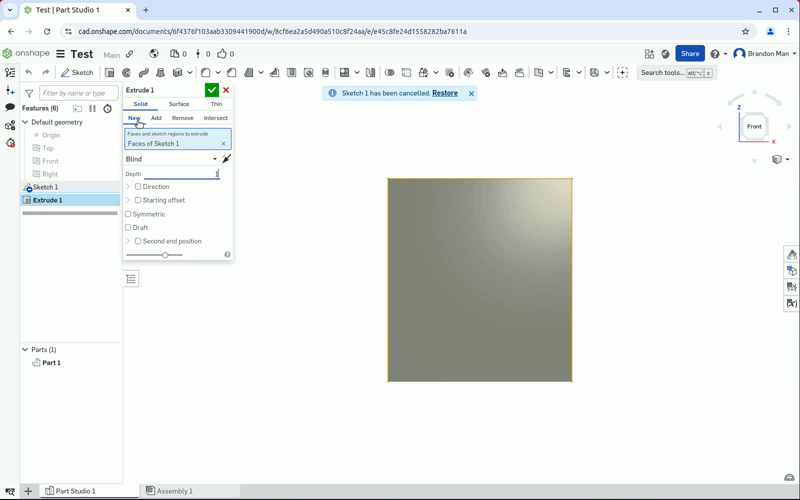
key(tab, 3)
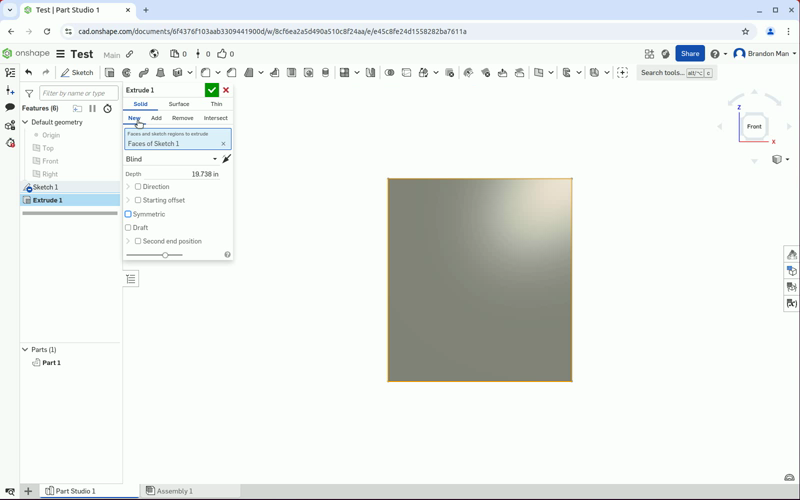
key(space)
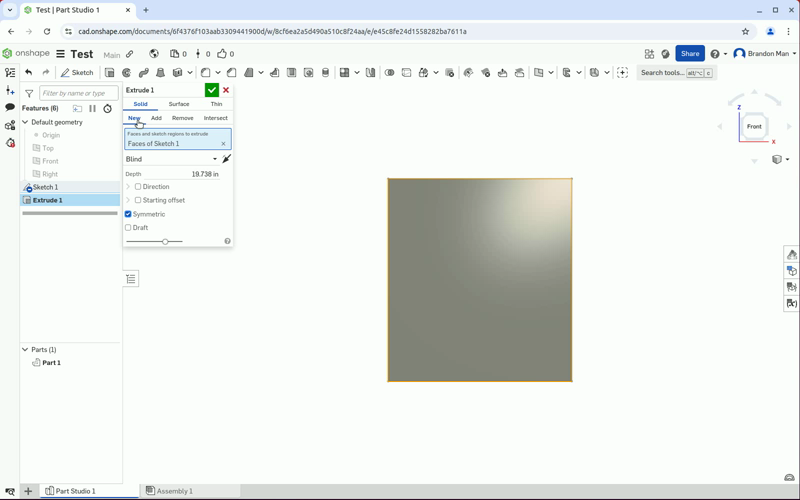
key(enter)
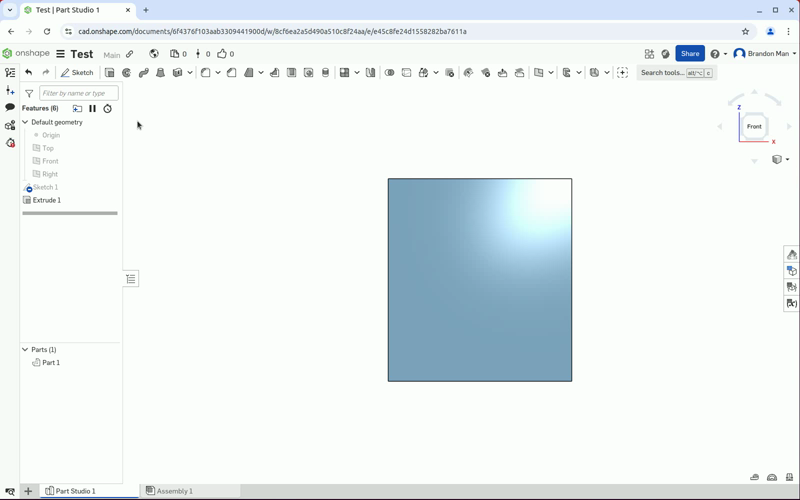
key(shift+h)
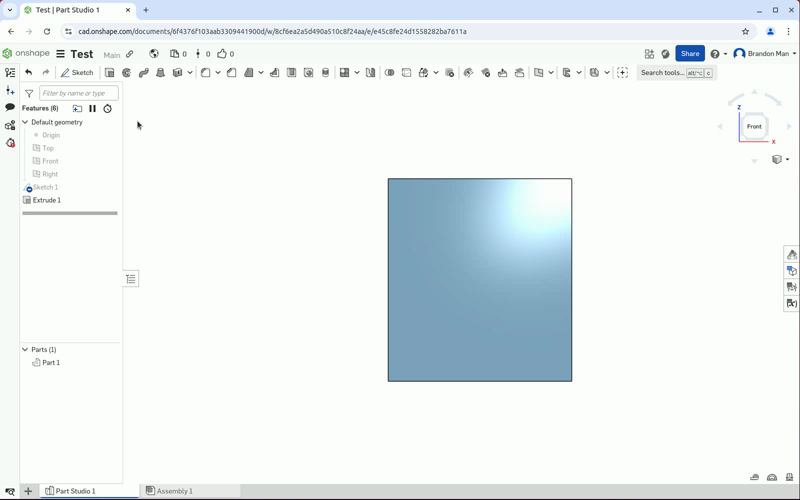
key(shift+h)
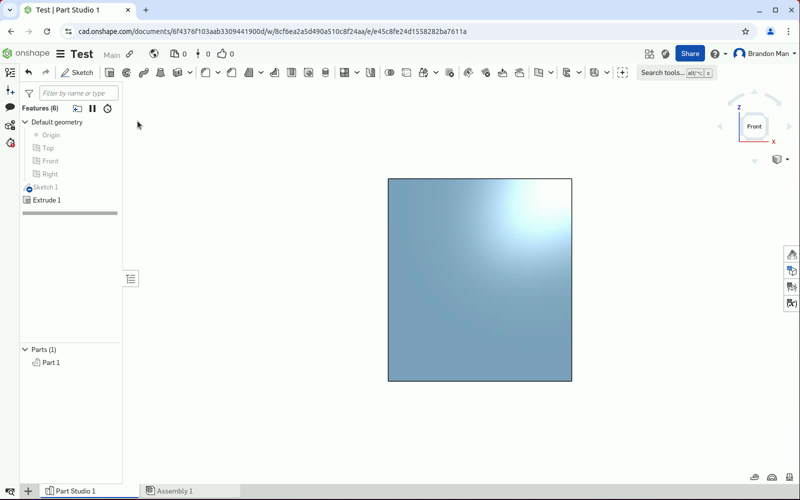
mouse_move(73, 189)
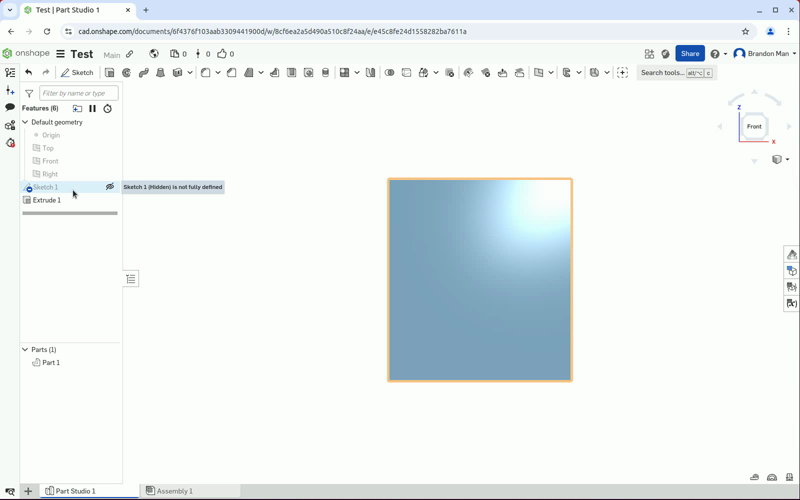
click(73, 189)
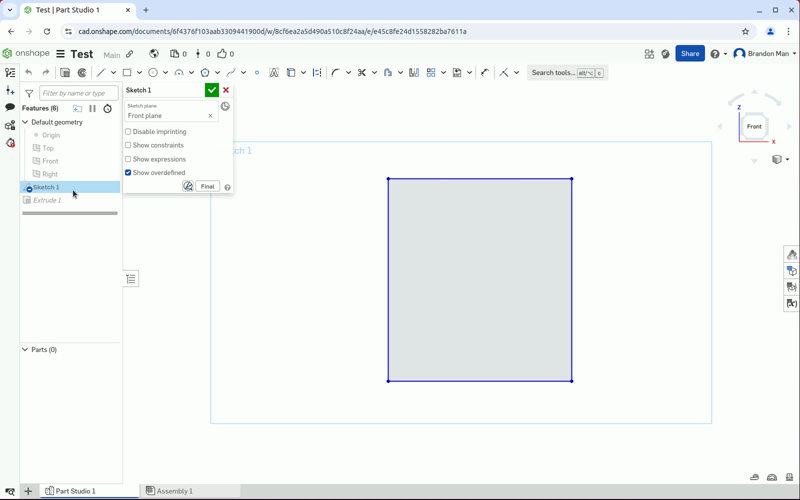
mouse_move(229, 92)
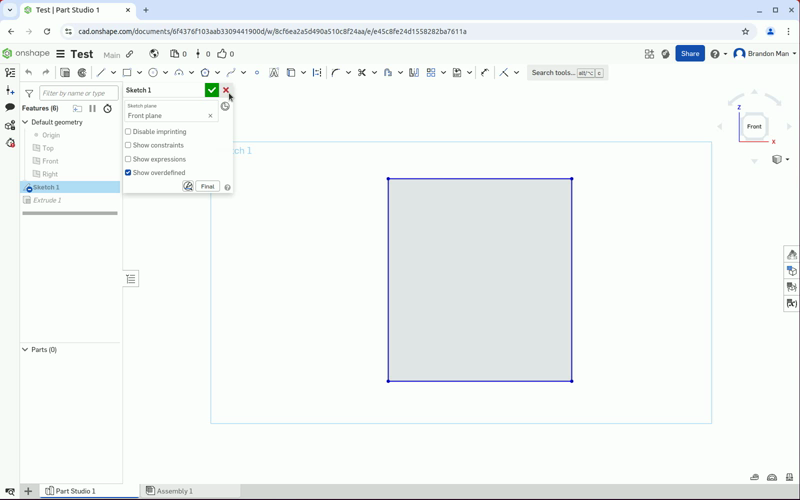
click(229, 92)
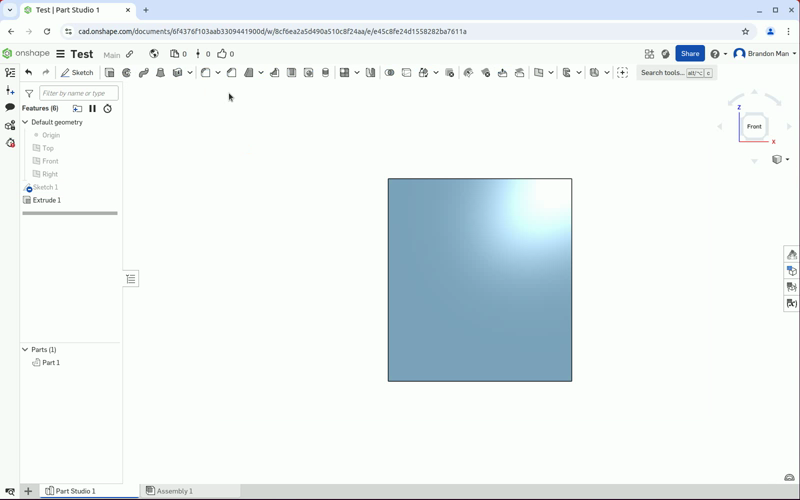
mouse_move(73, 352)
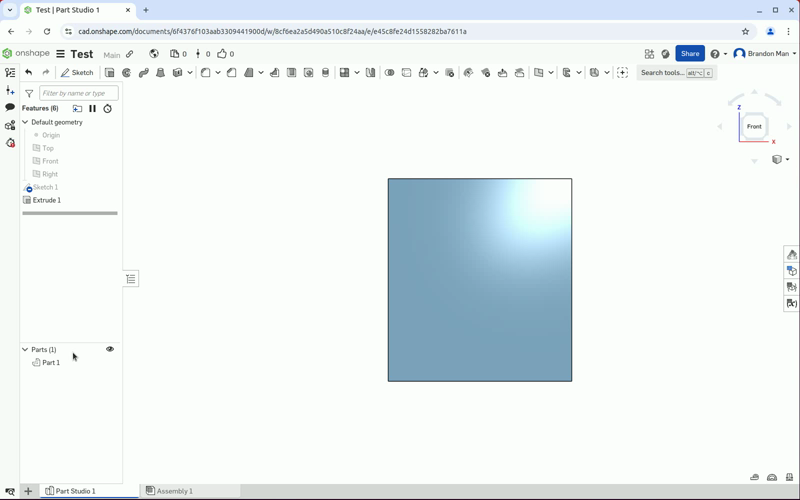
key(y)
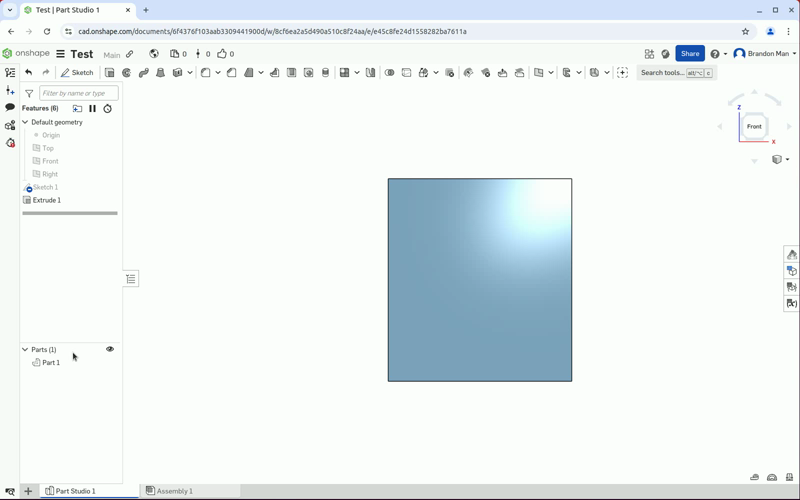
key(shift+p)
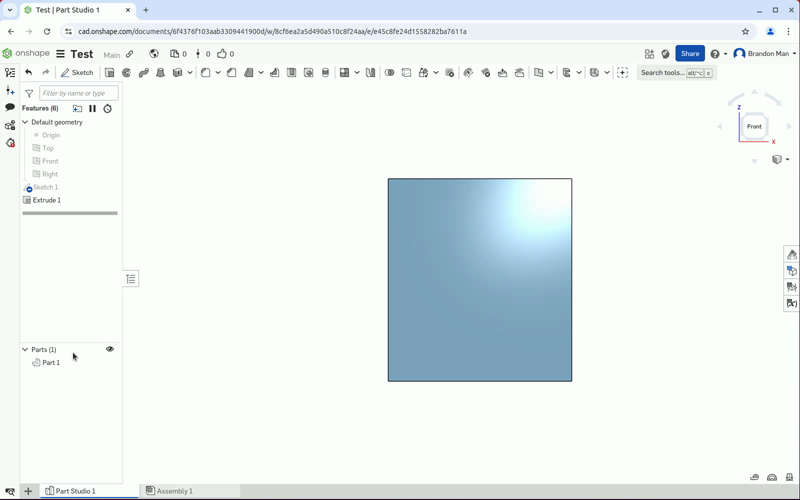
key(space)
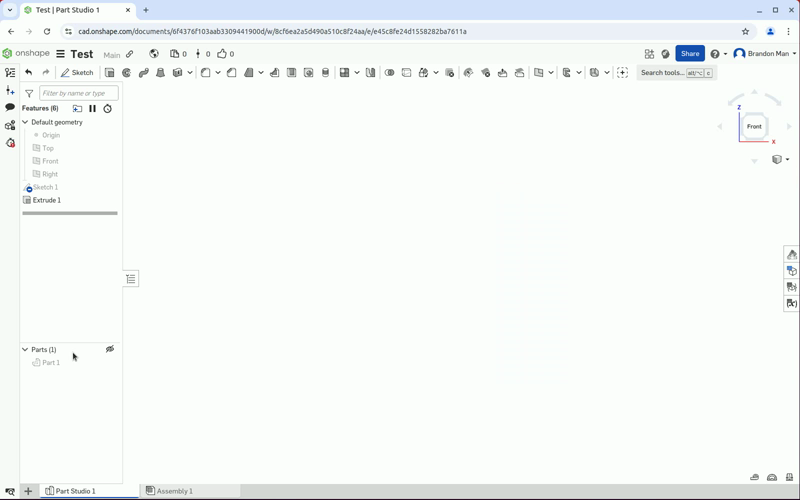
key_down(shift)
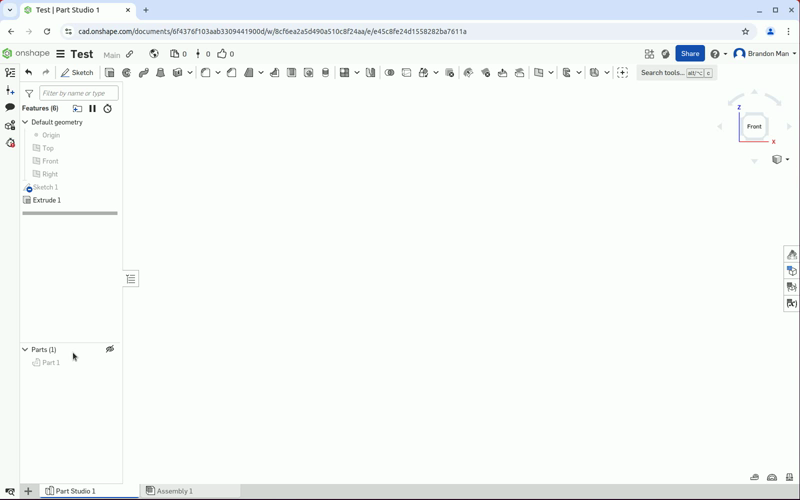
key(left)
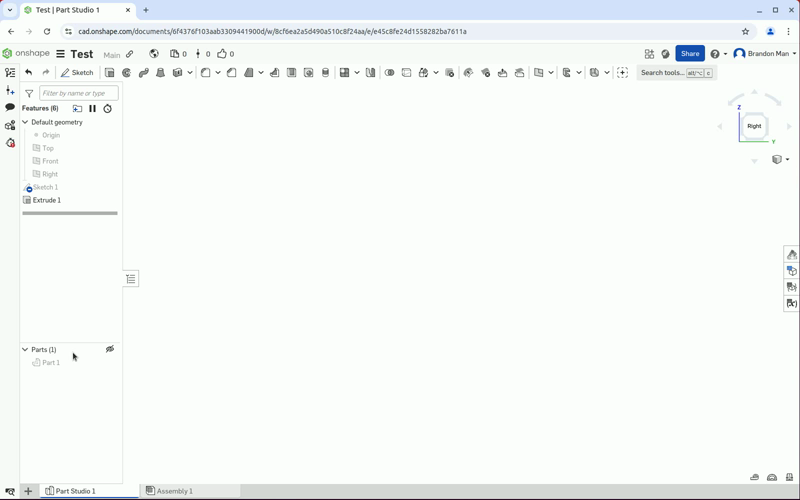
key_up(shift)
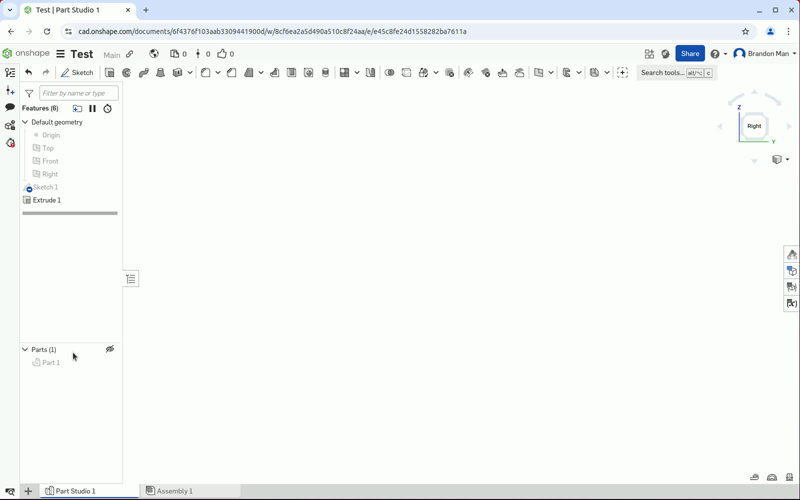
mouse_move(73, 352)
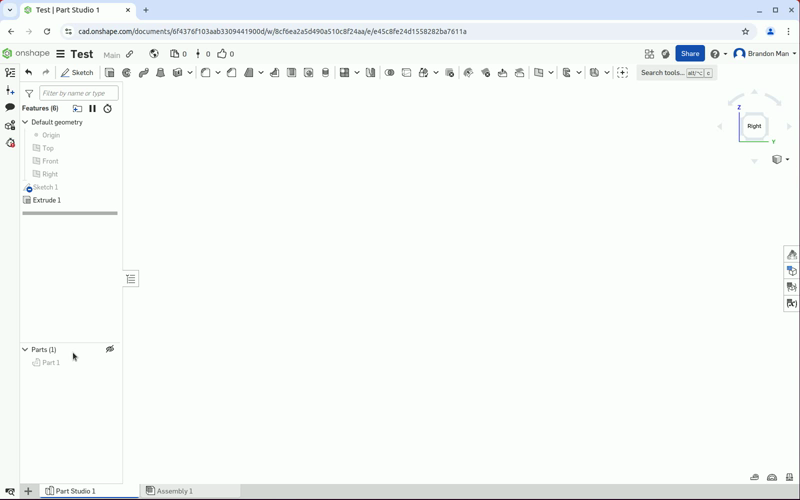
key(shift+y)
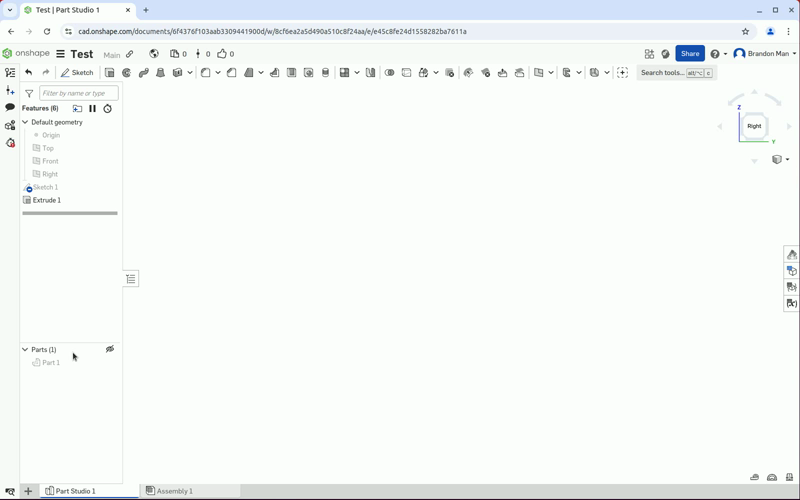
key(shift+s)
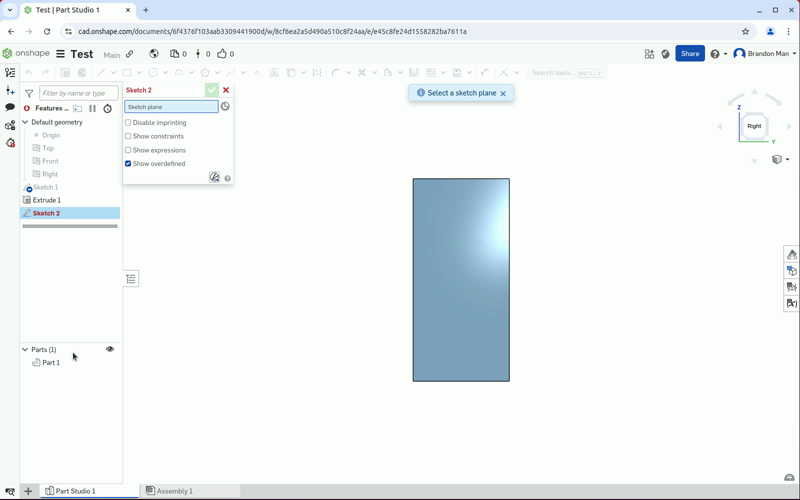
mouse_move(73, 176)
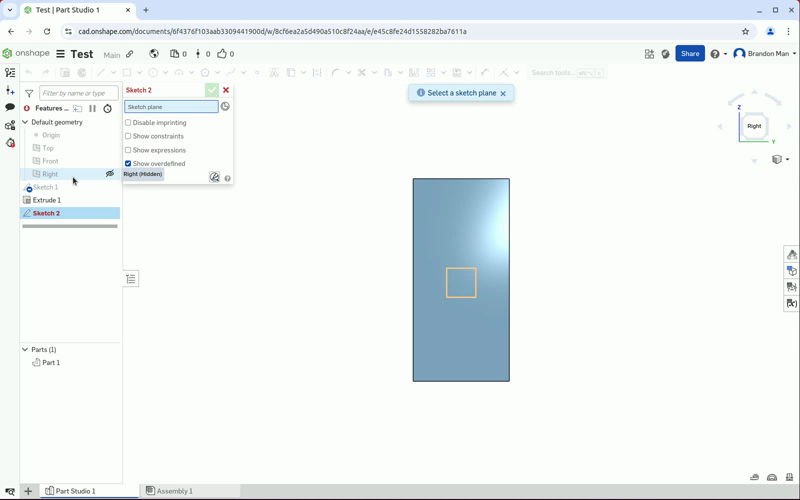
click(73, 176)
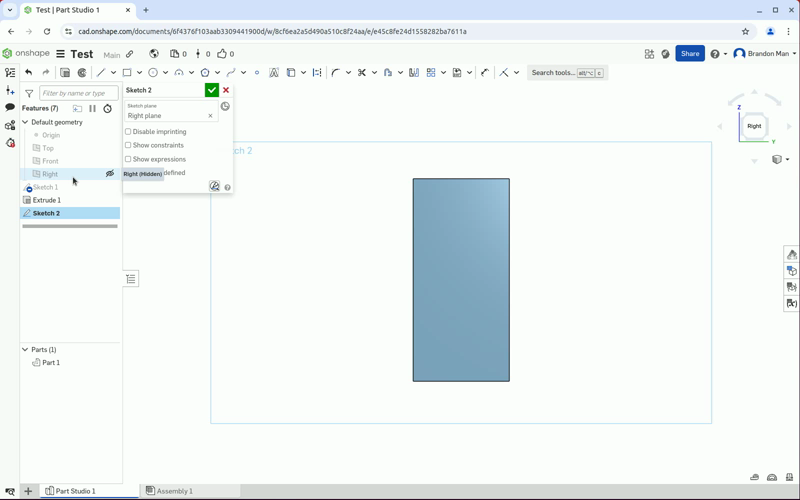
mouse_move(73, 352)
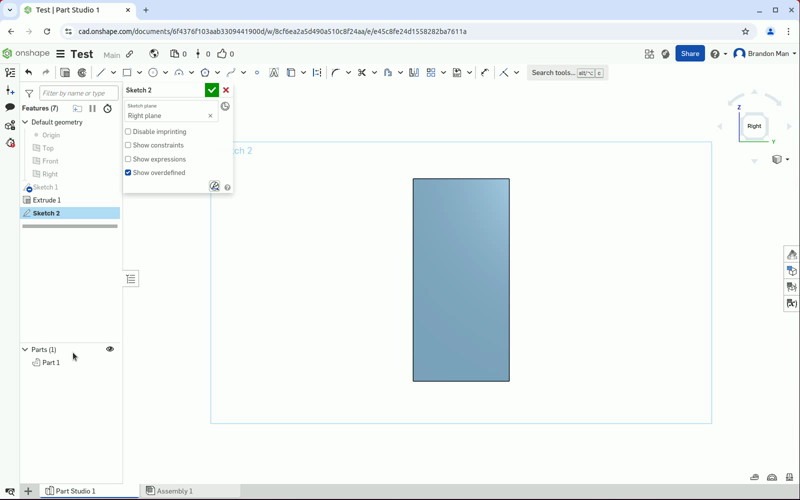
key(y)
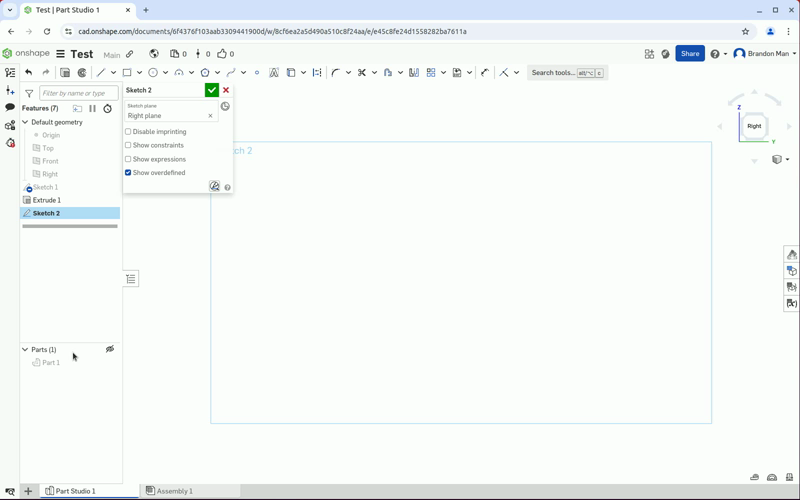
key(c)
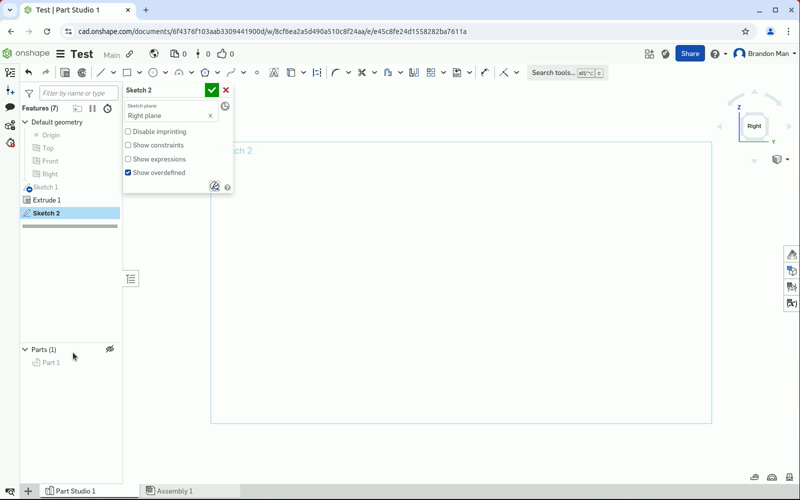
key_down(shift)
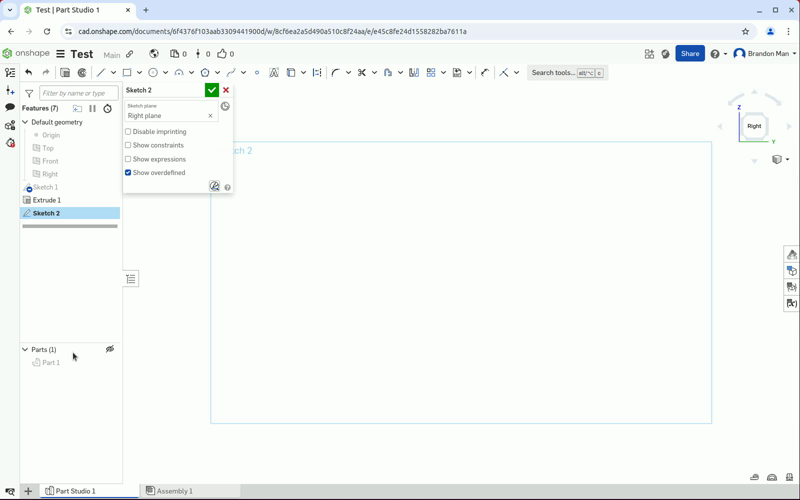
mouse_move(461, 282)
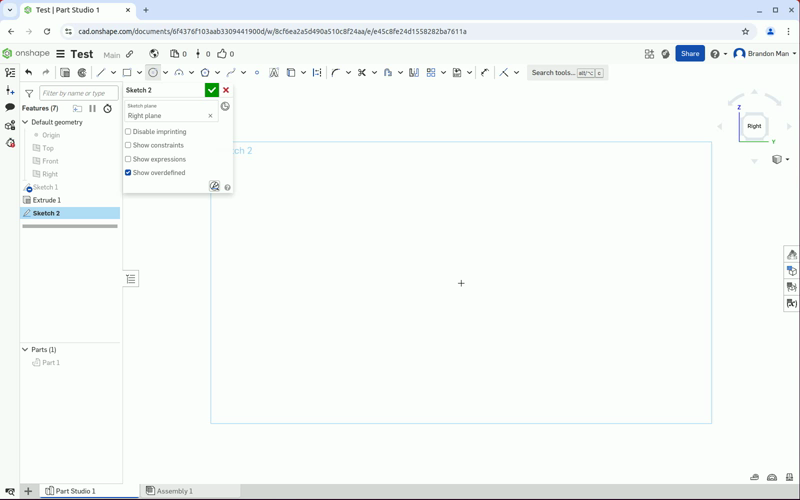
click(461, 282)
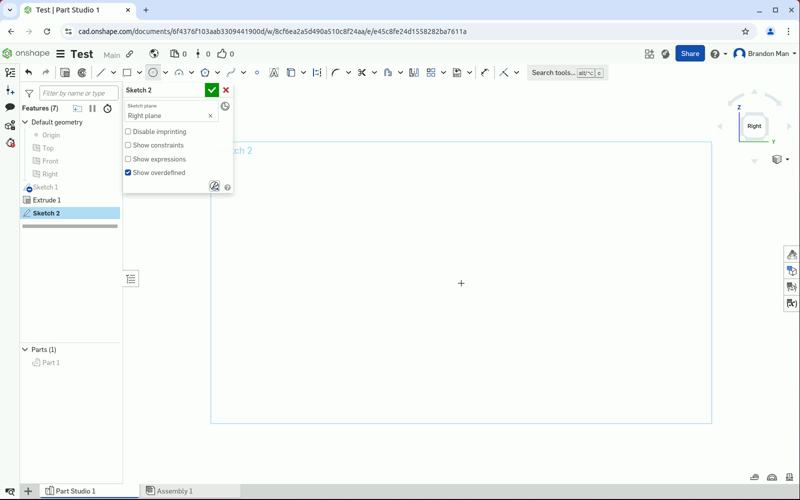
key_up(shift)
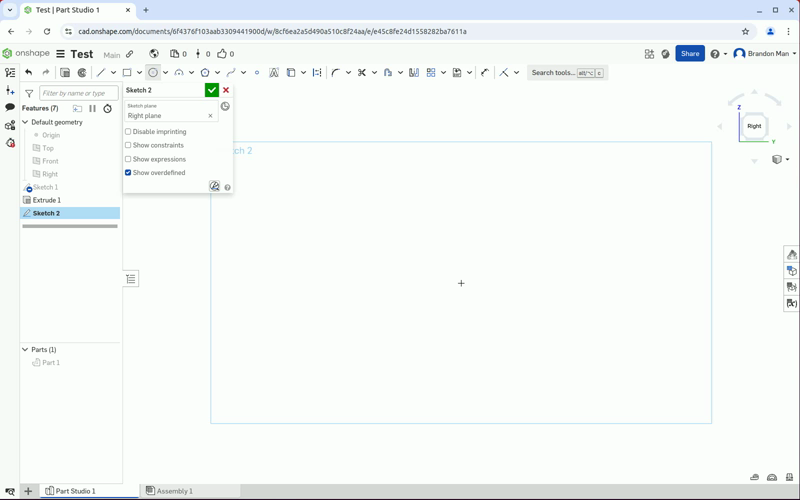
mouse_move(500, 282)
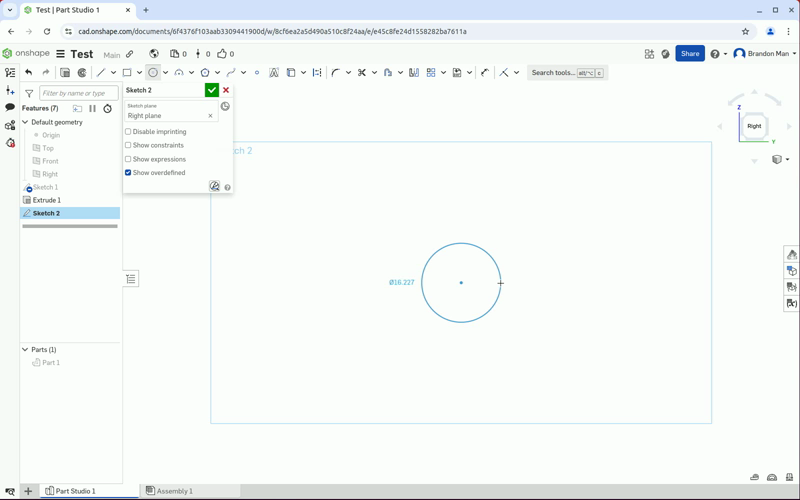
click(500, 282)
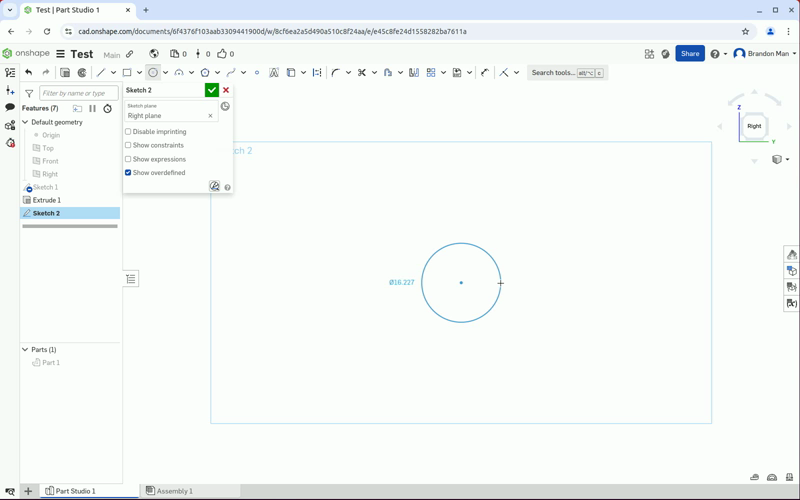
key(esc)
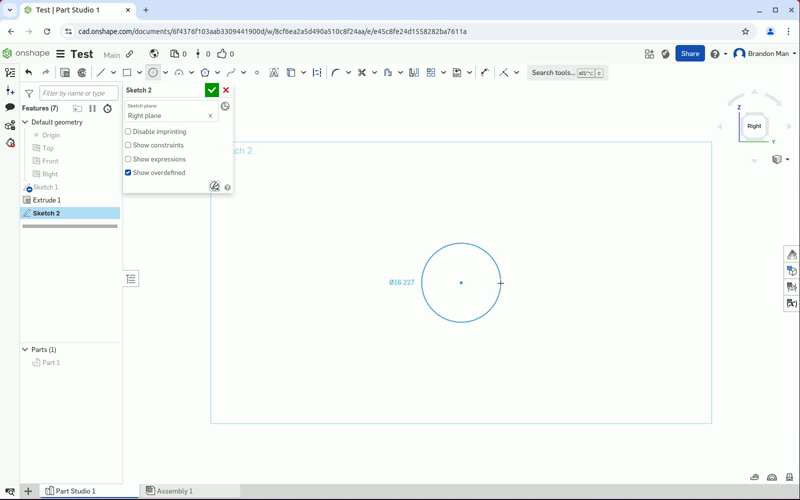
mouse_move(449, 249)
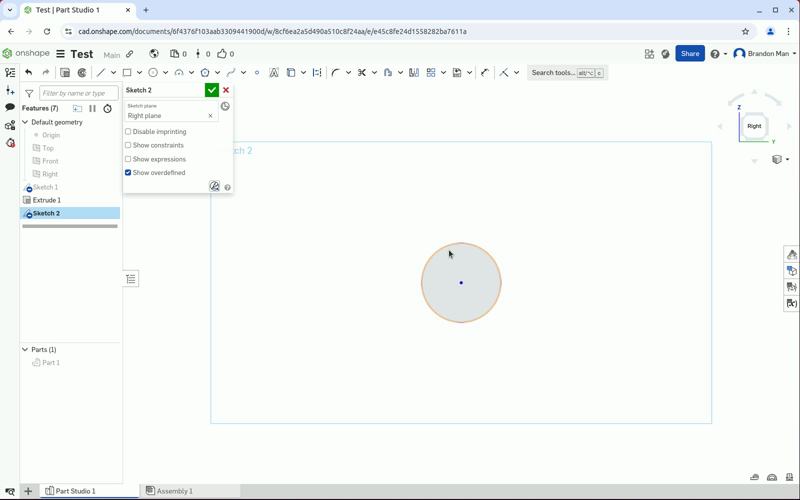
click(449, 249)
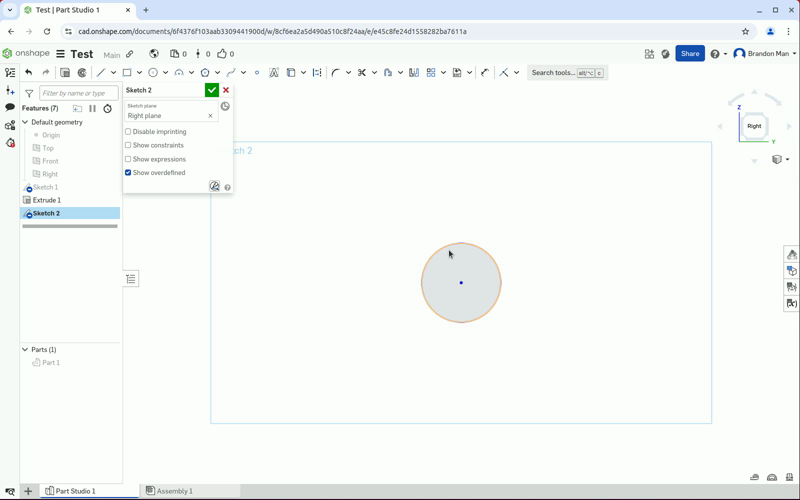
mouse_move(73, 352)
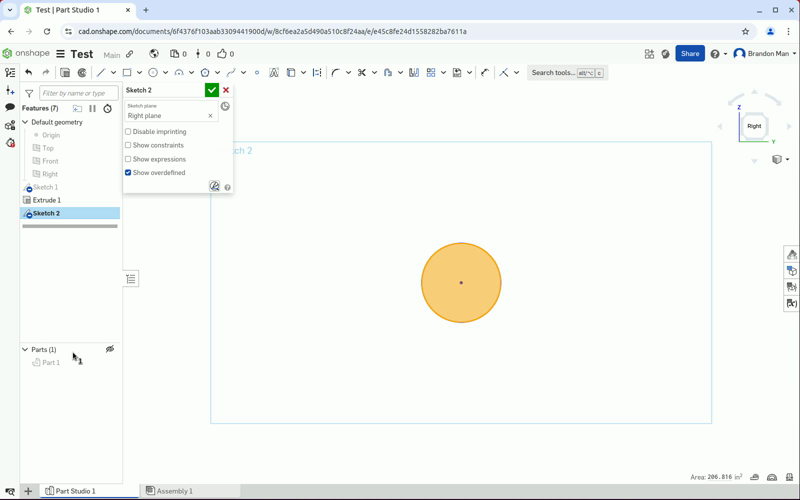
key(shift+y)
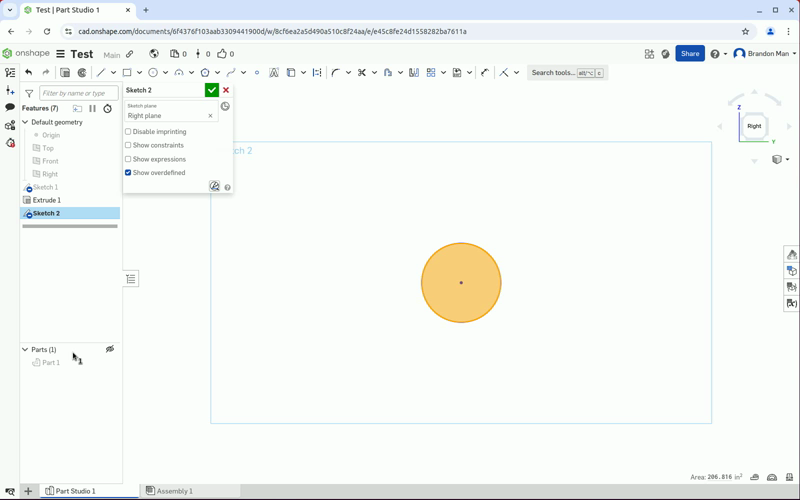
key(shift+e)
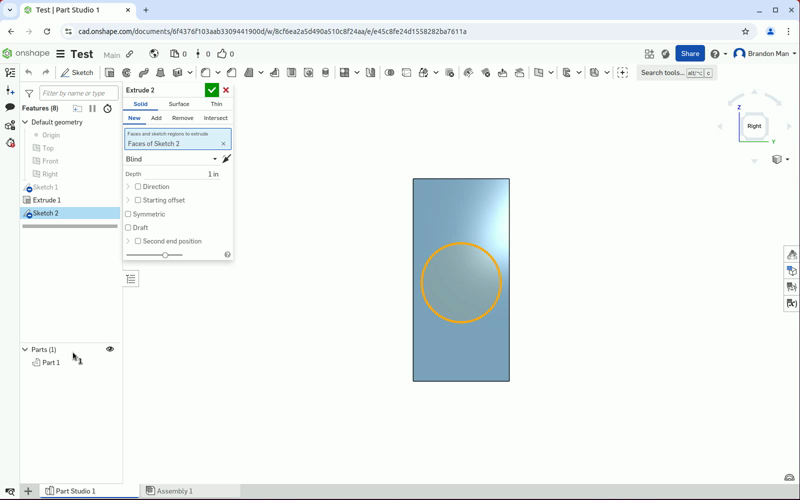
mouse_move(143, 106)
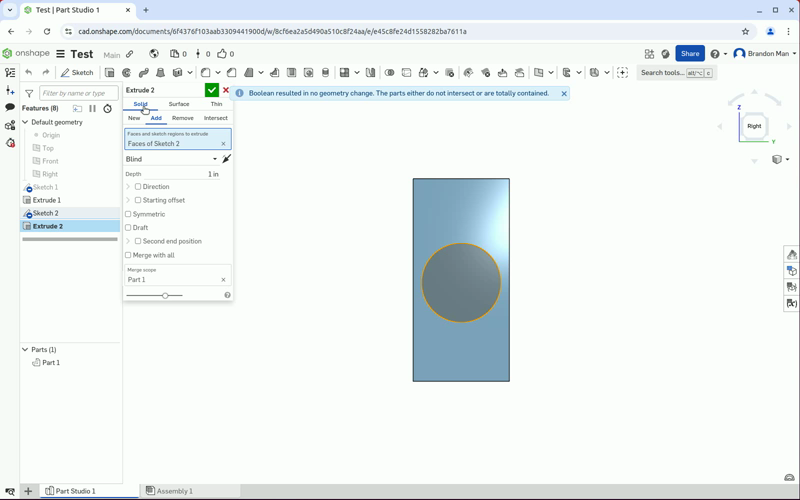
click(143, 106)
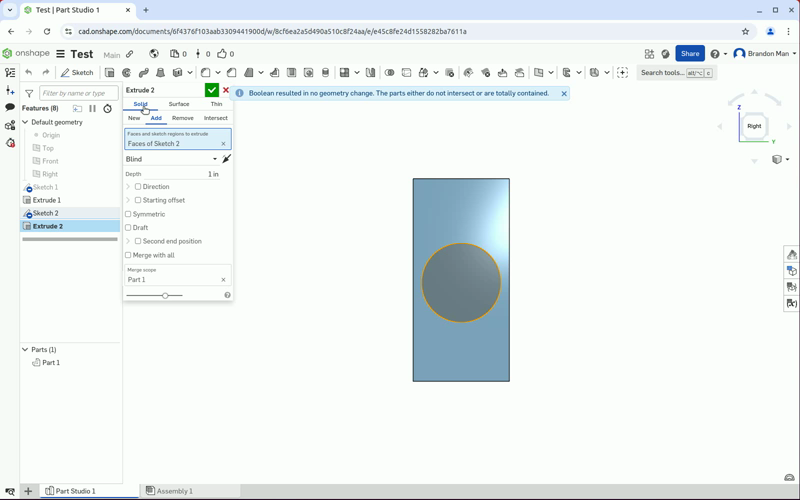
mouse_move(186, 120)
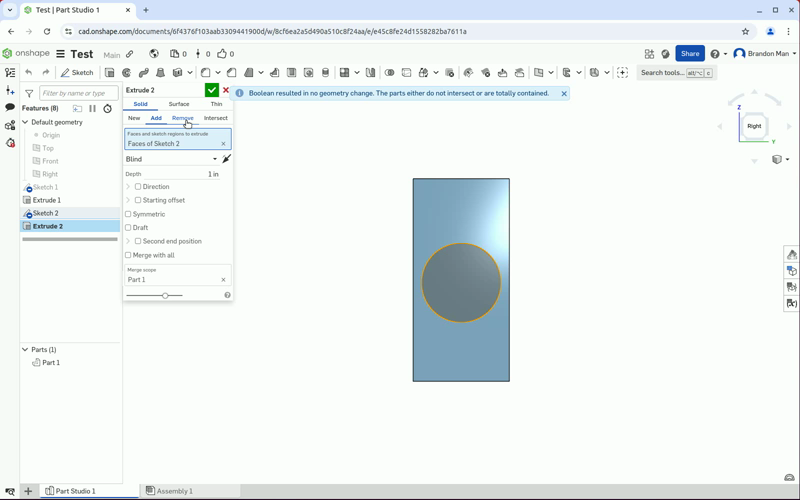
click(186, 120)
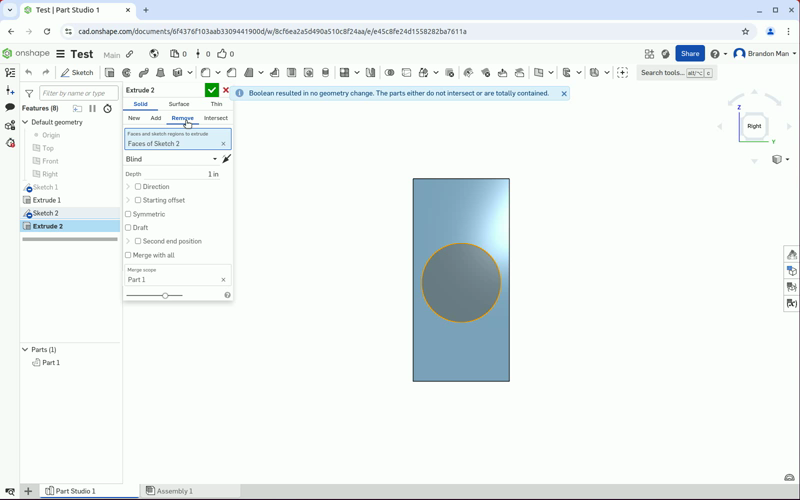
key(tab, 4)
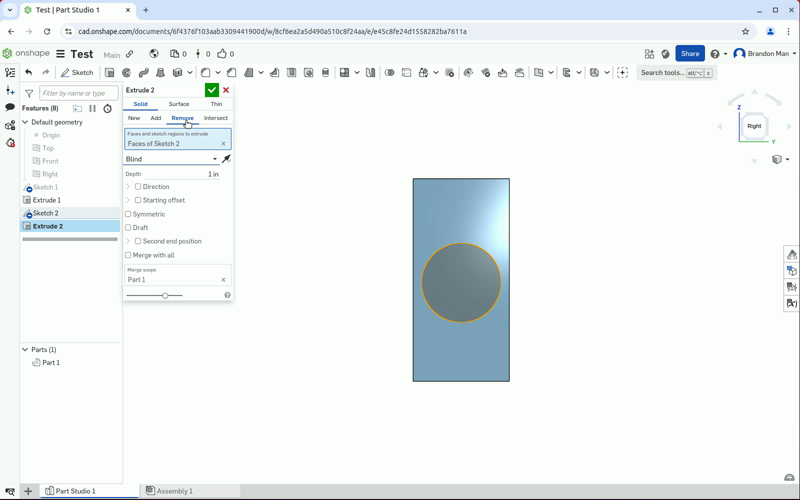
text(-58.252)
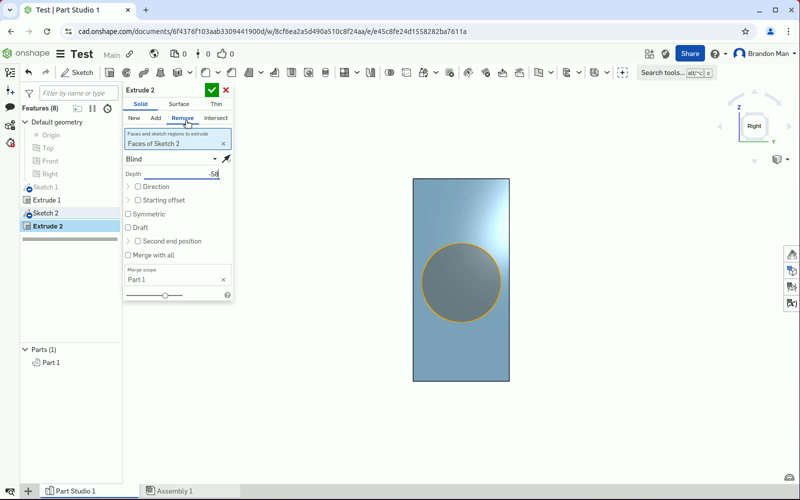
key(tab, 3)
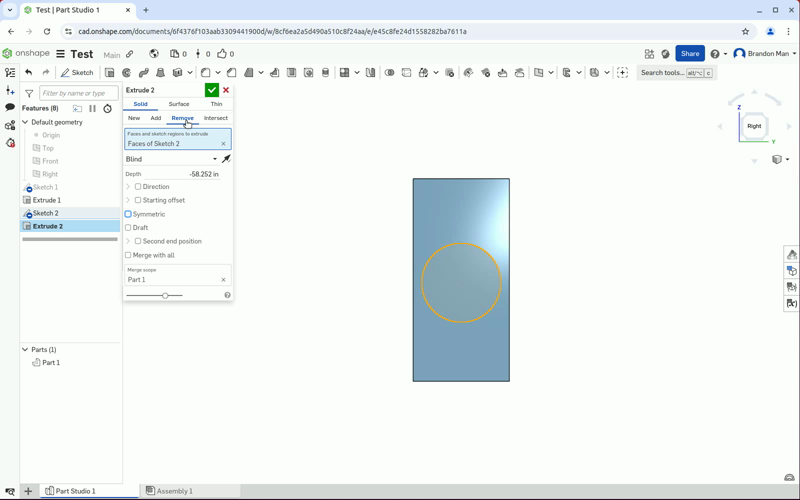
key(space)
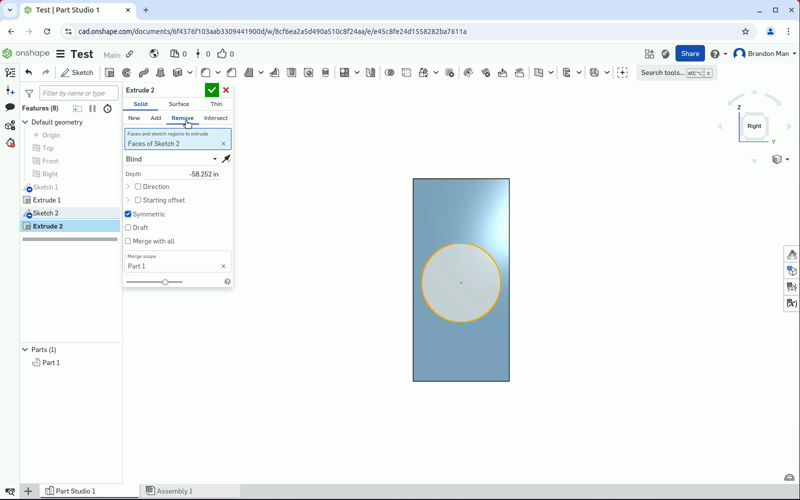
key(tab, 2)
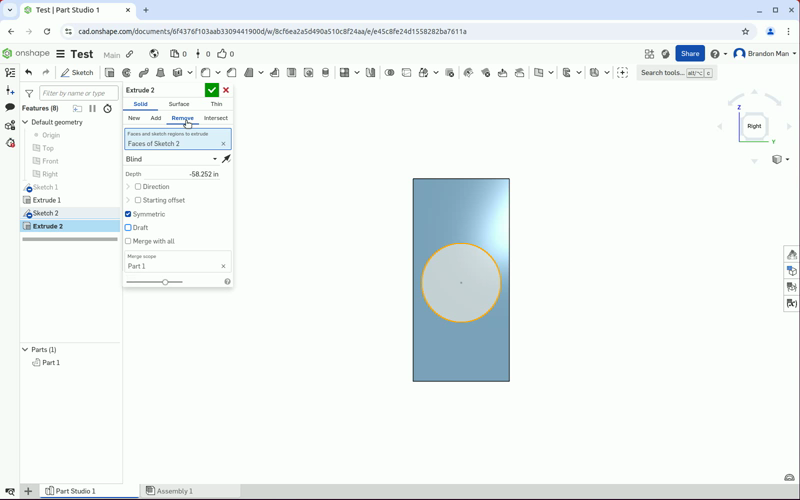
key(space)
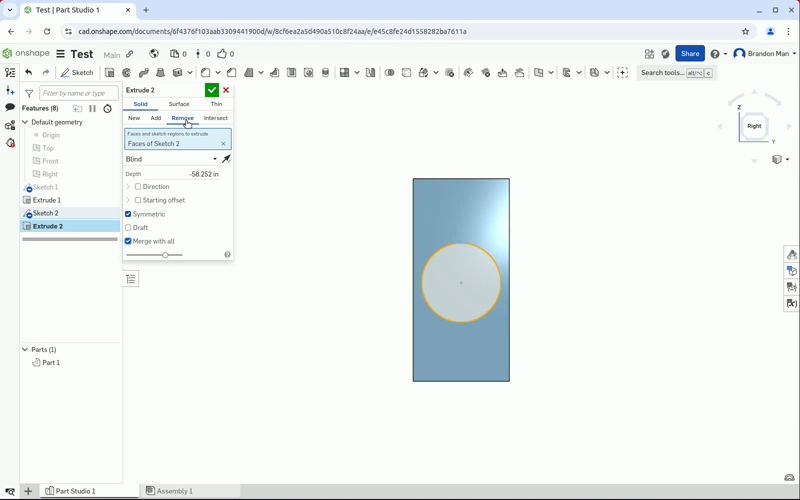
key(enter)
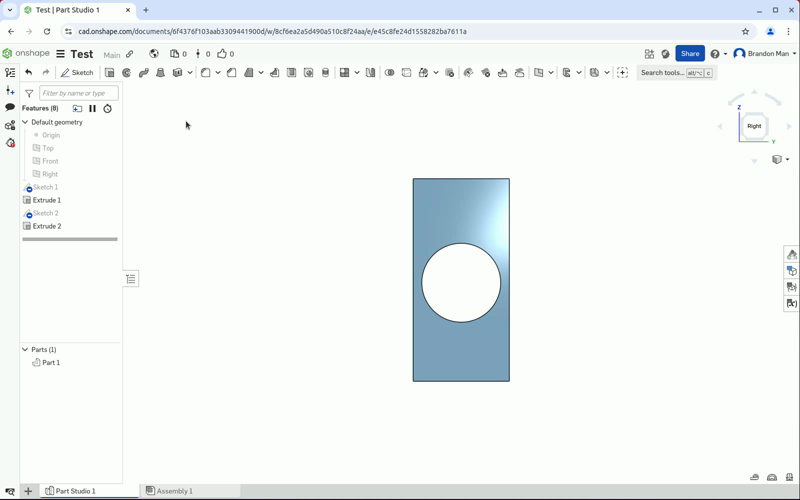
key(shift+h)
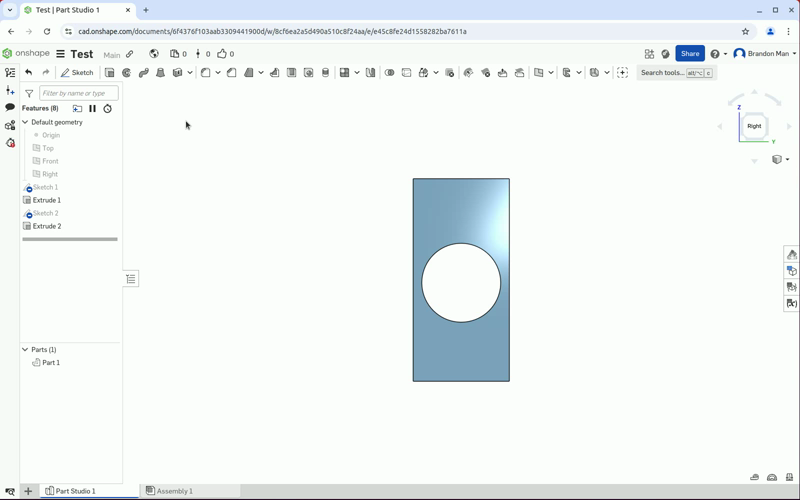
key(shift+h)
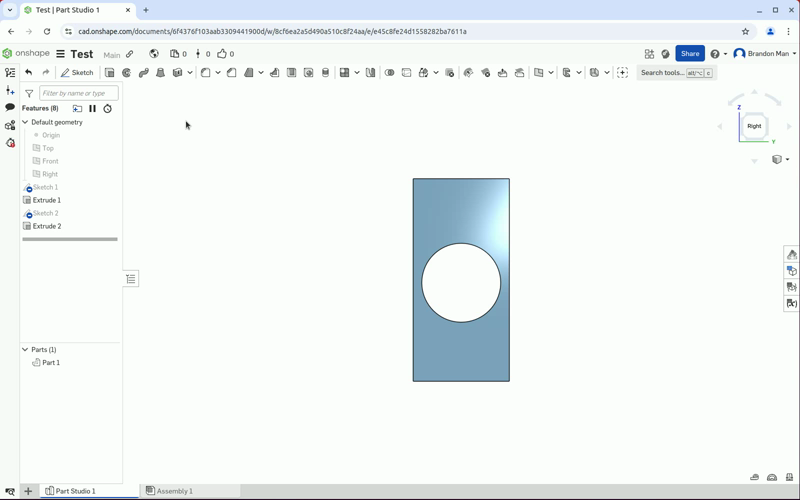
key(shift+7)
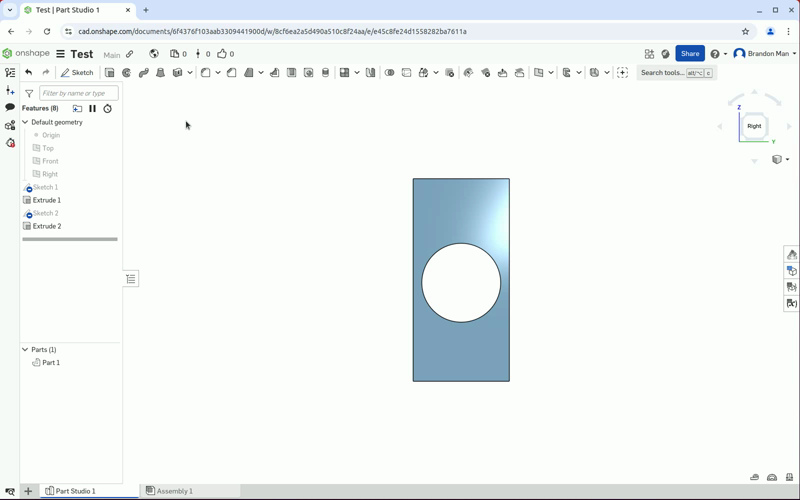
key(right, 2)
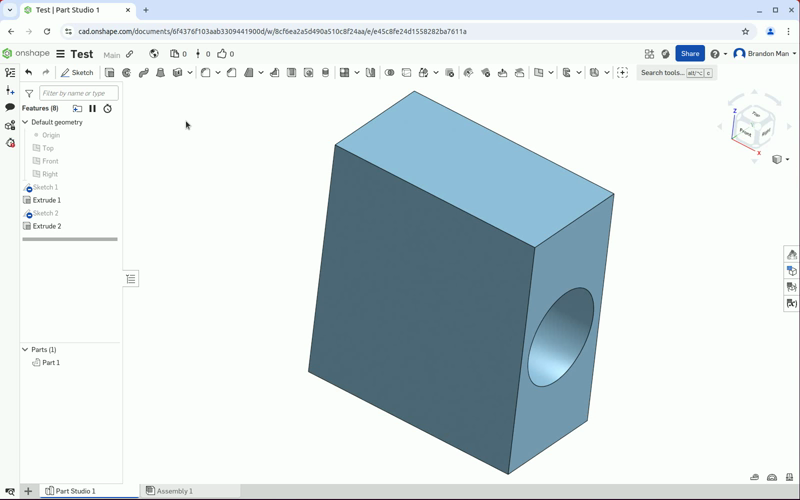
key(down, 2)
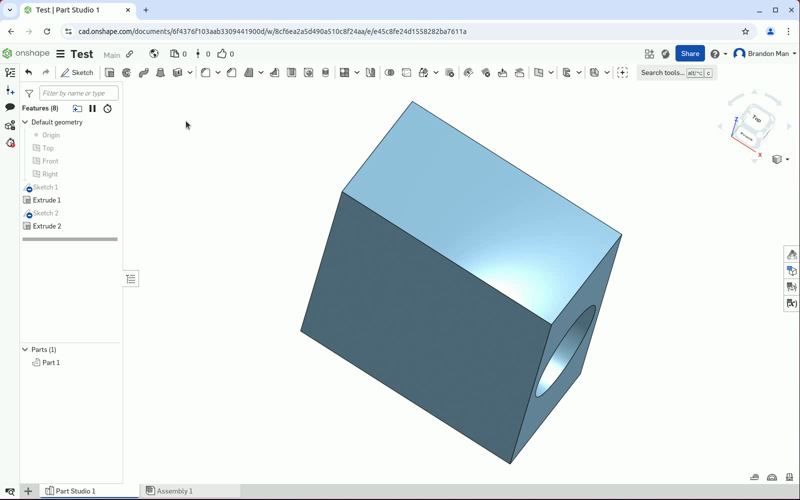
key(up, 2)
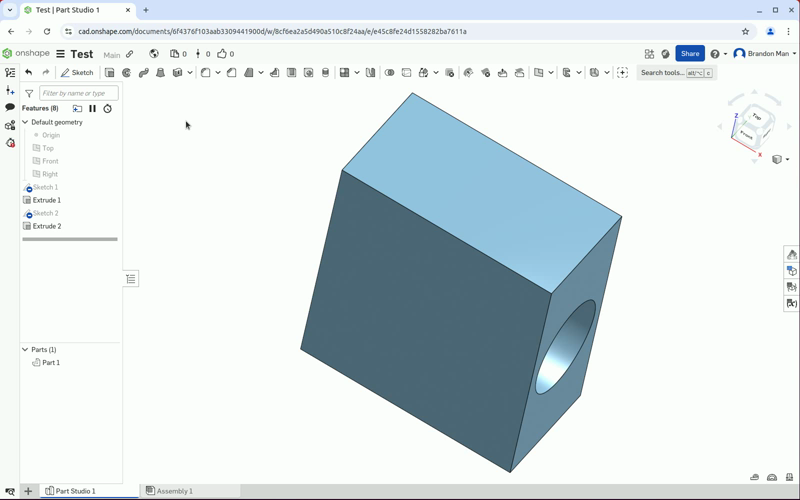
key(left, 2)
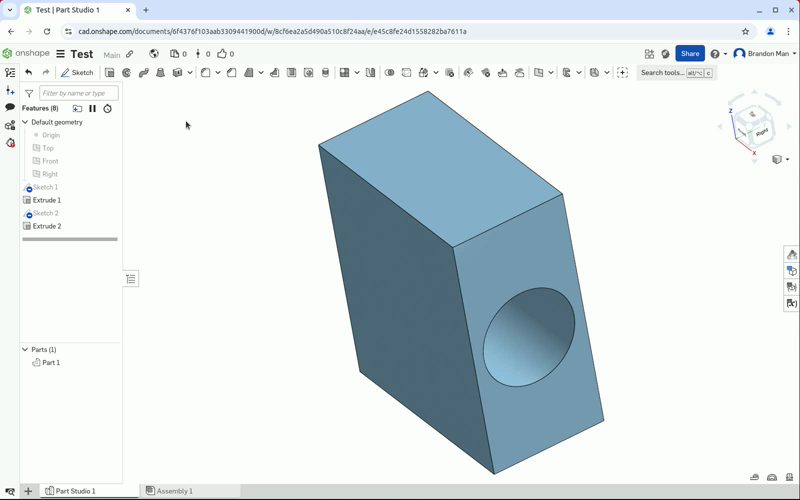
mouse_move(73, 189)
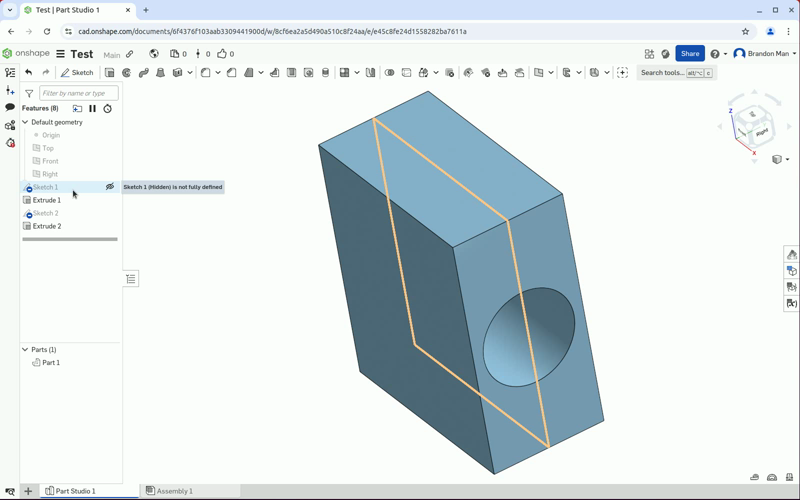
click(73, 189)